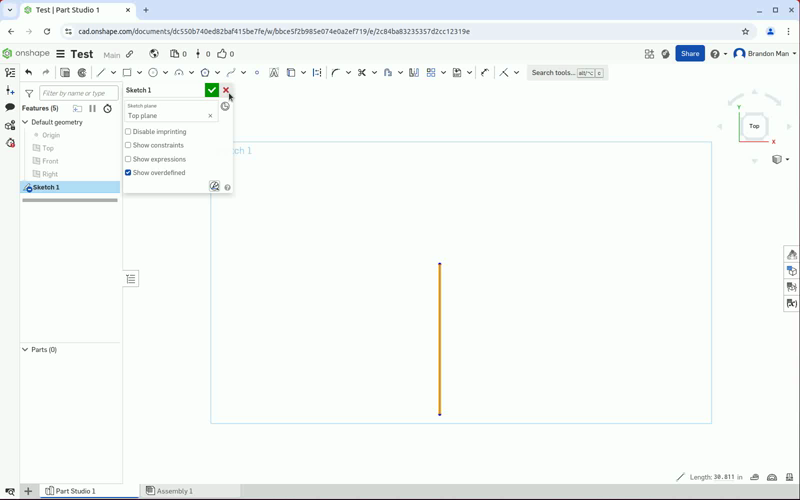
key(shift+h)
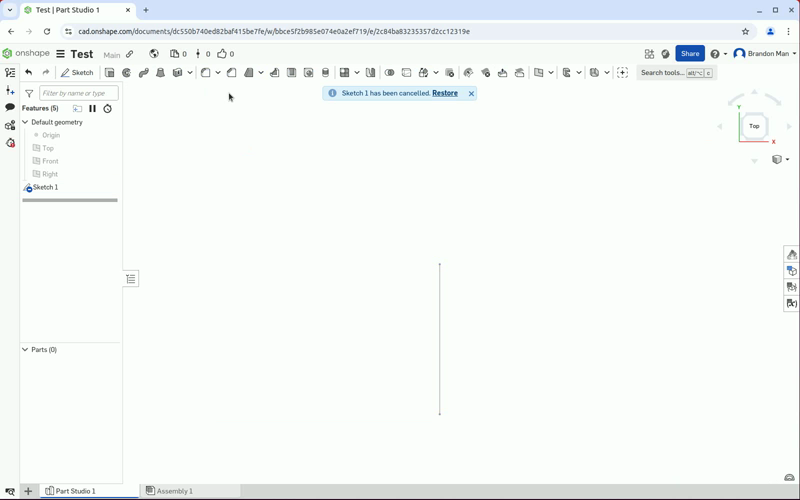
key(shift+s)
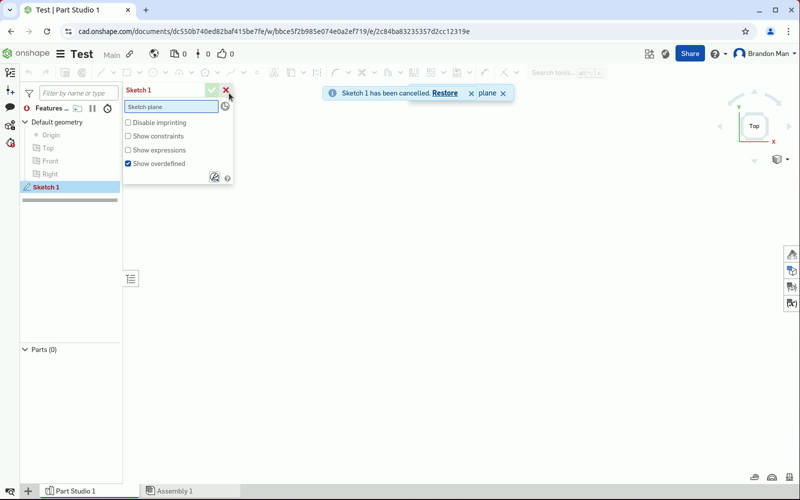
mouse_move(73, 150)
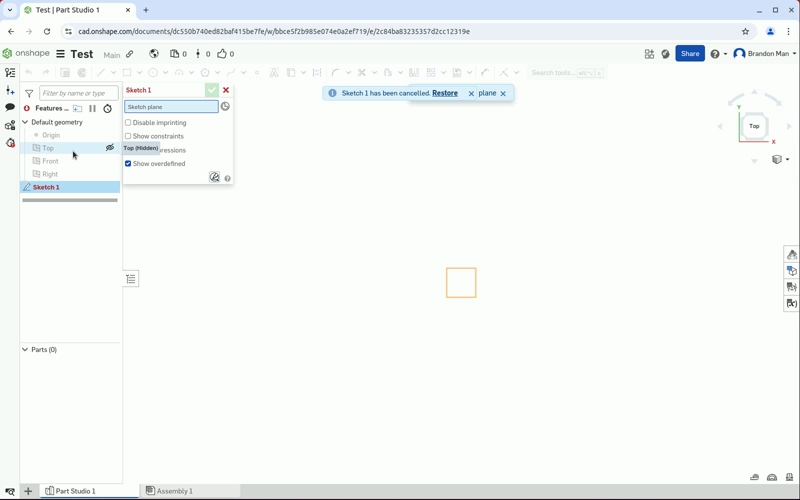
click(73, 150)
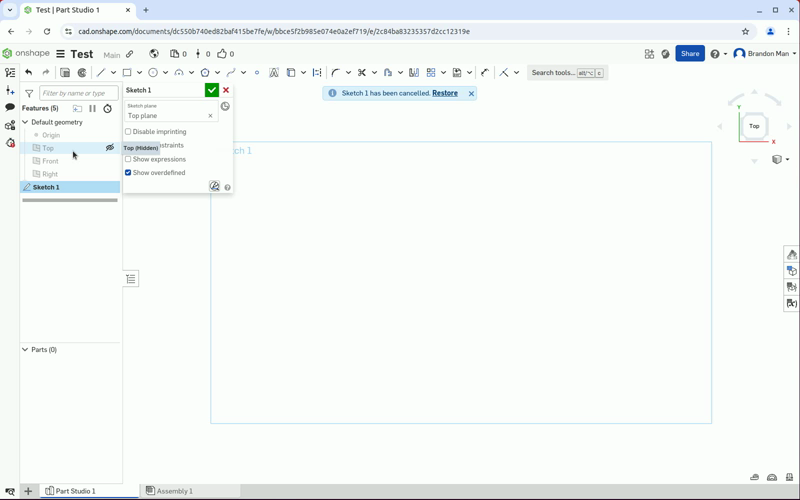
mouse_move(73, 352)
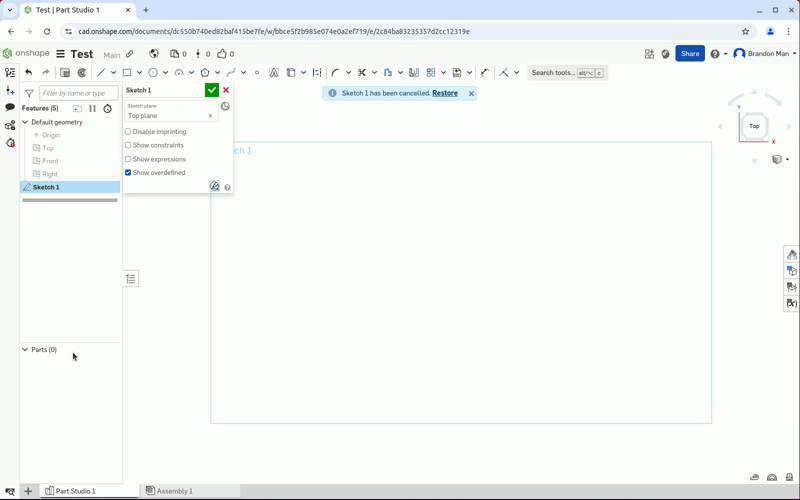
key(y)
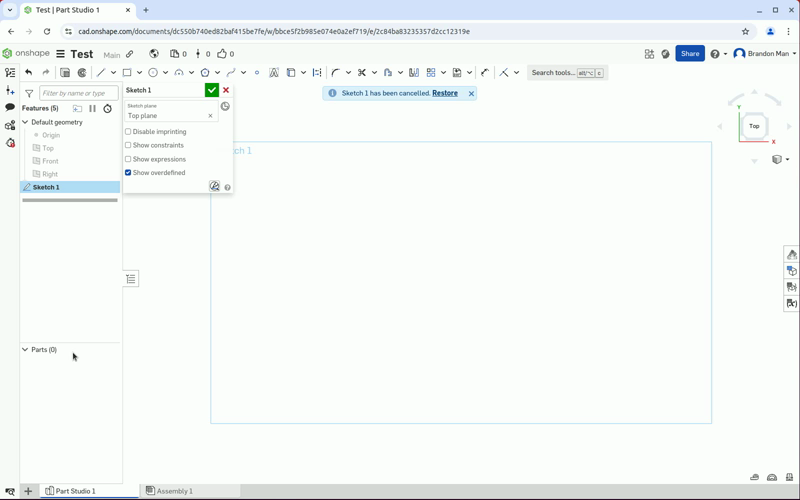
key(c)
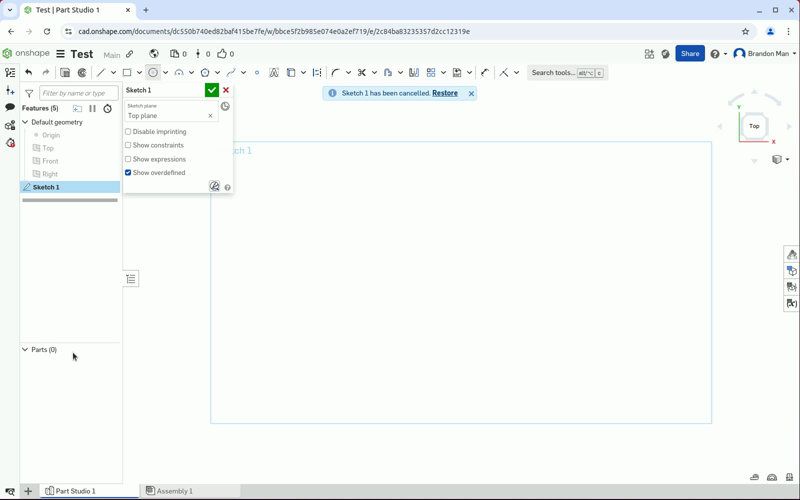
key_down(shift)
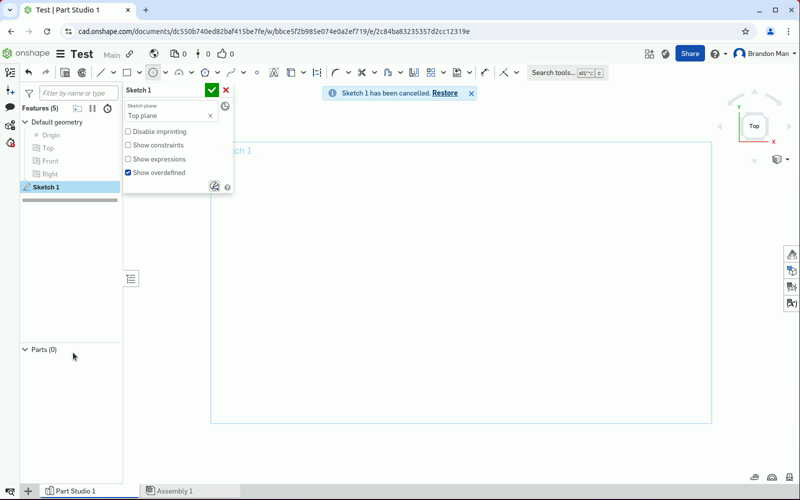
mouse_move(461, 282)
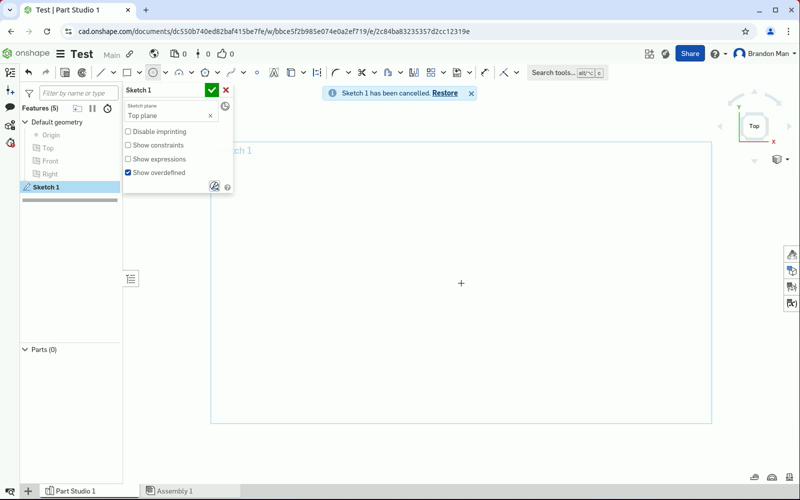
click(461, 282)
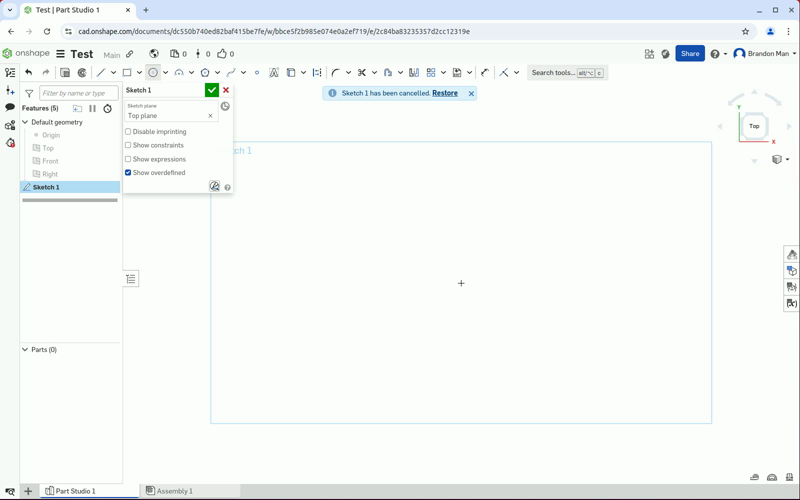
key_up(shift)
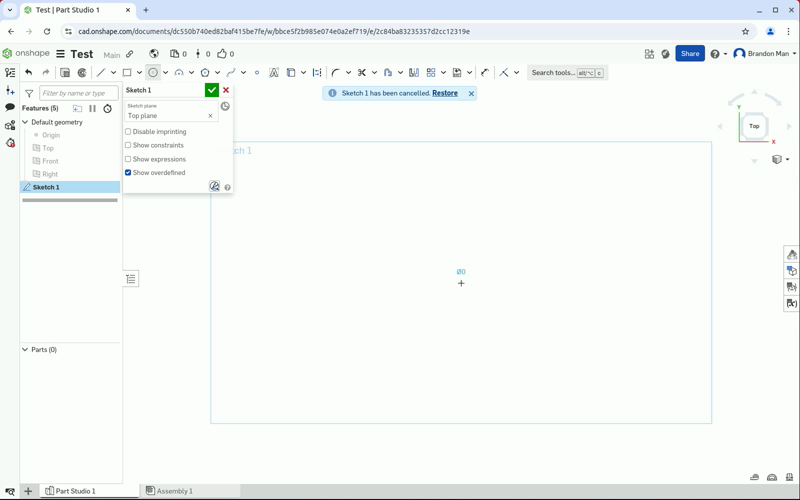
mouse_move(535, 282)
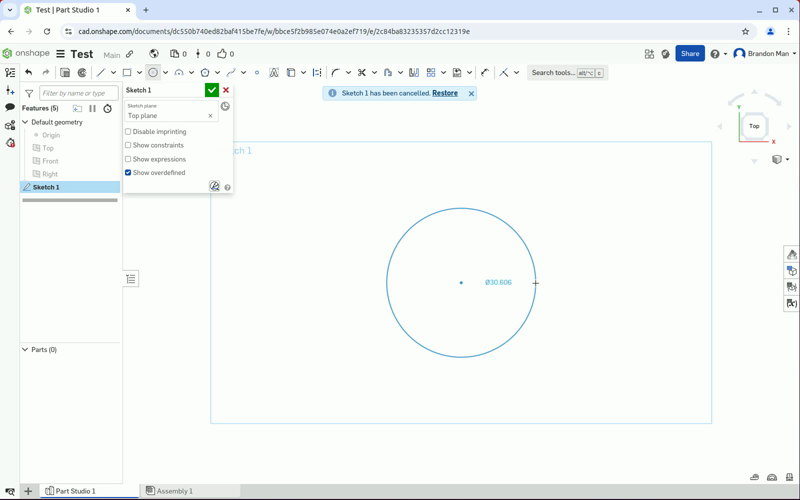
click(535, 282)
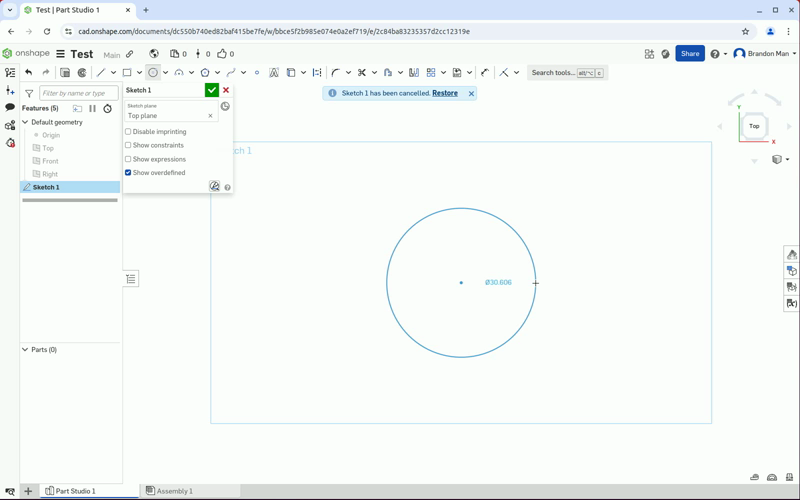
key(esc)
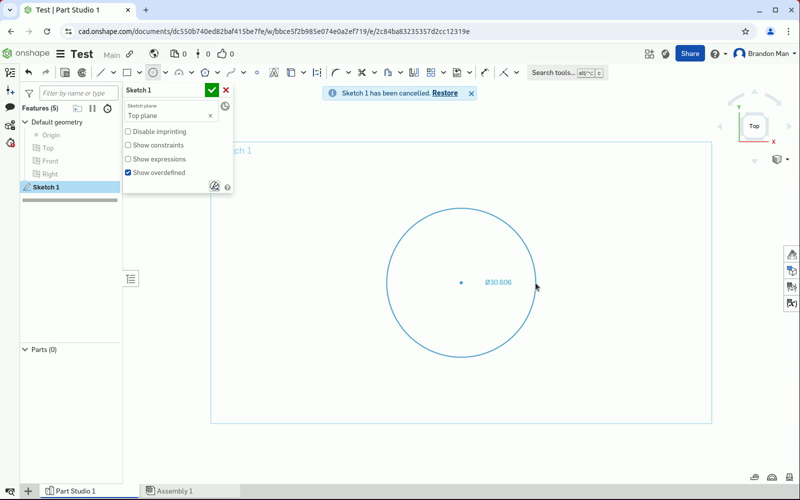
key(c)
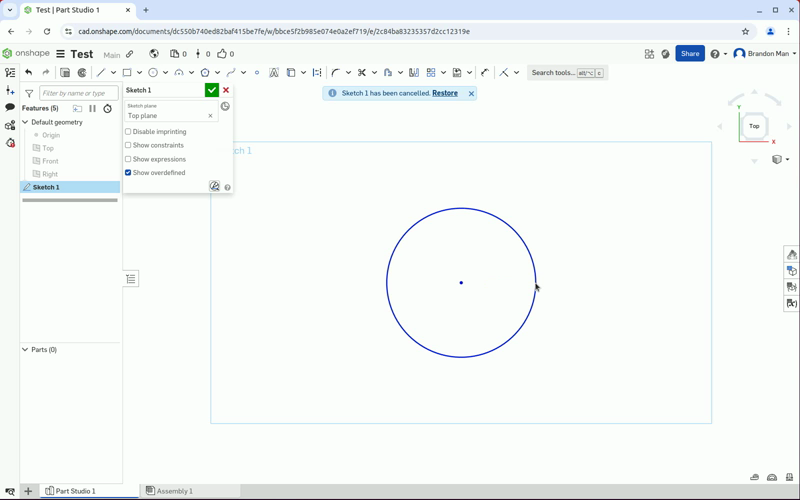
key_down(shift)
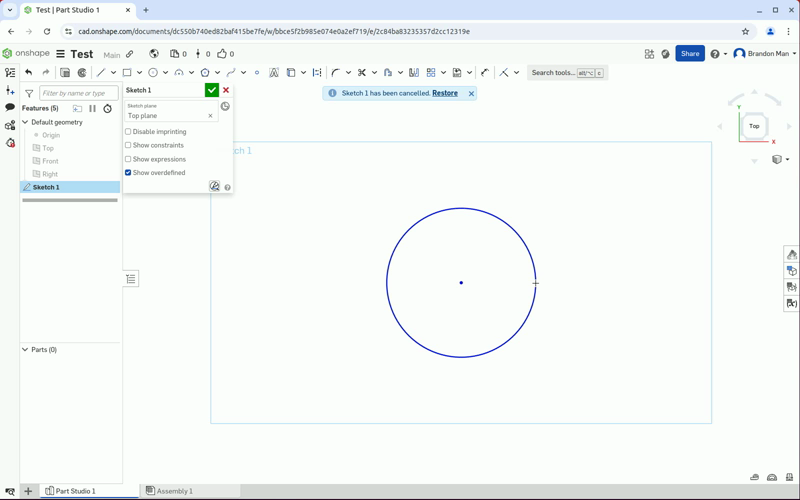
mouse_move(461, 282)
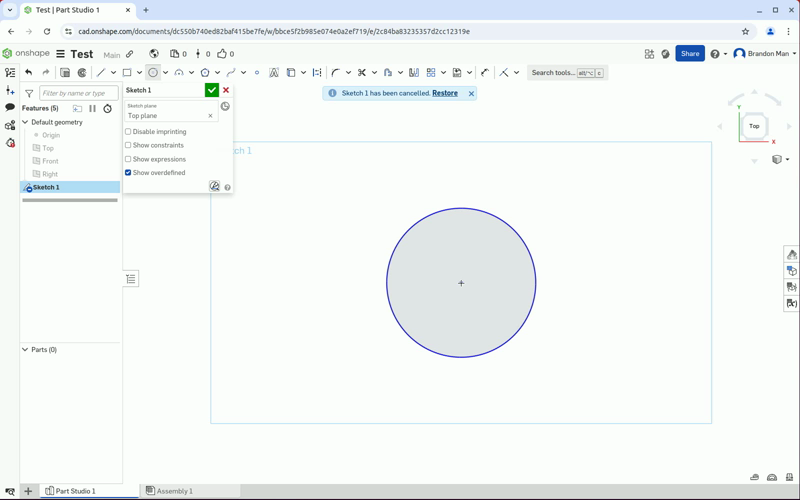
click(461, 282)
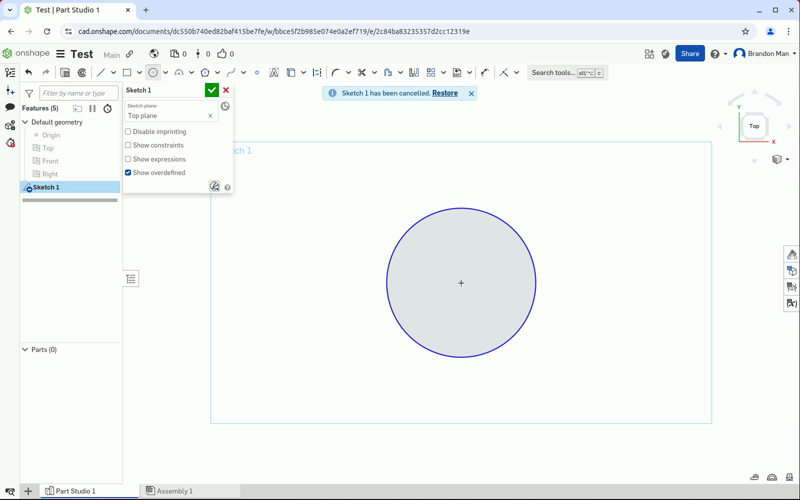
key_up(shift)
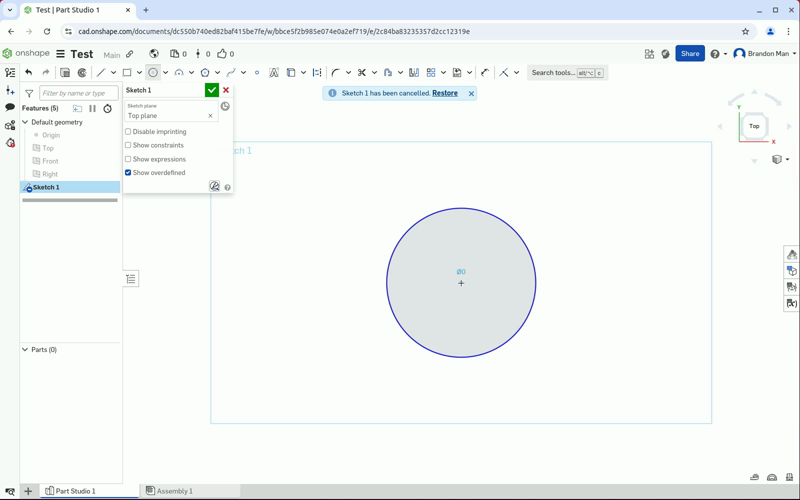
mouse_move(492, 282)
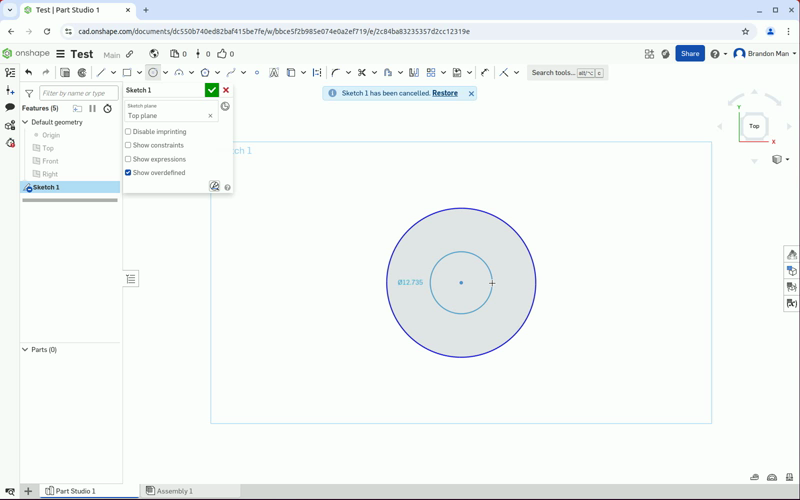
click(492, 282)
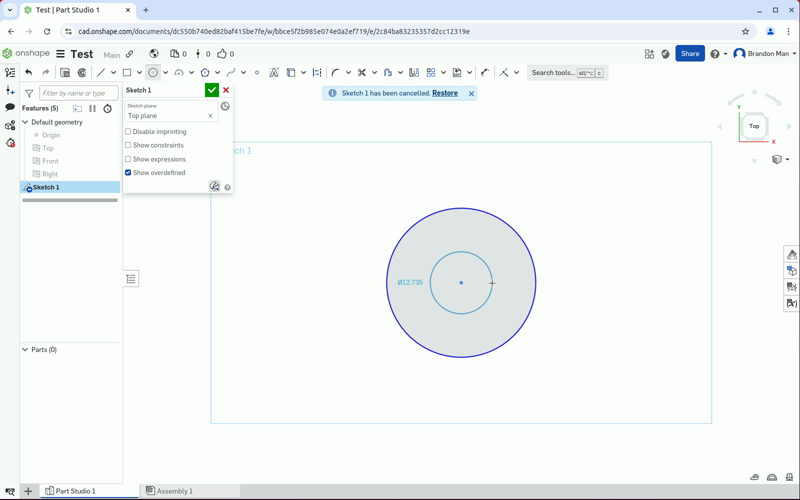
key(esc)
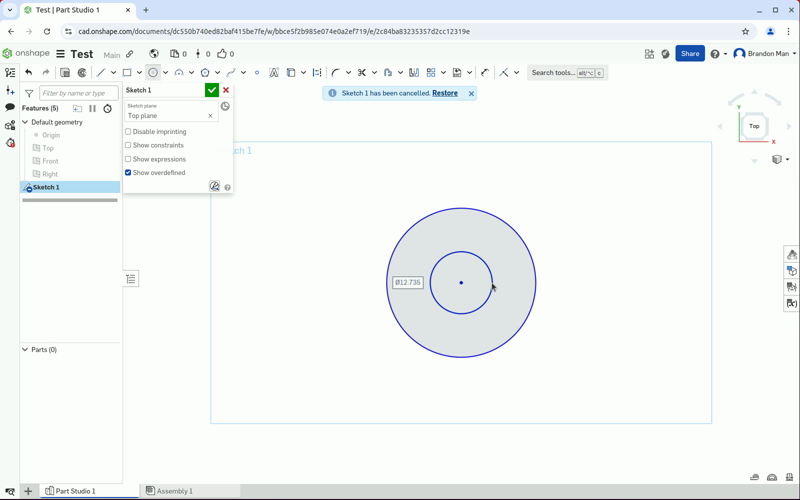
mouse_move(493, 233)
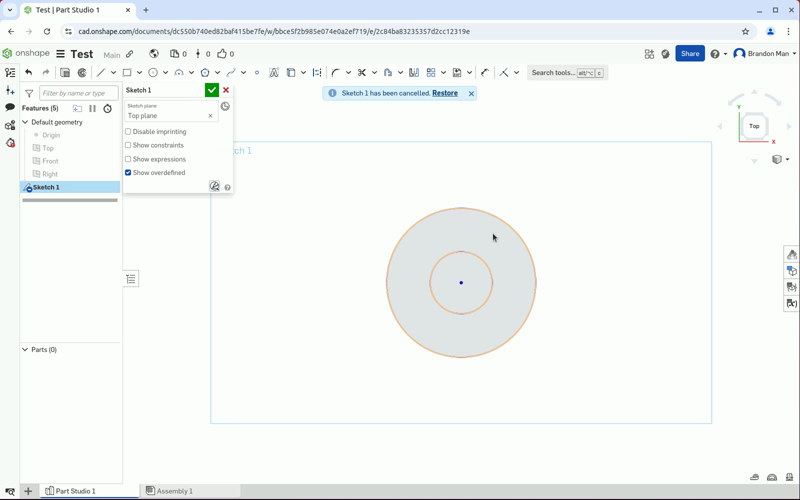
click(493, 233)
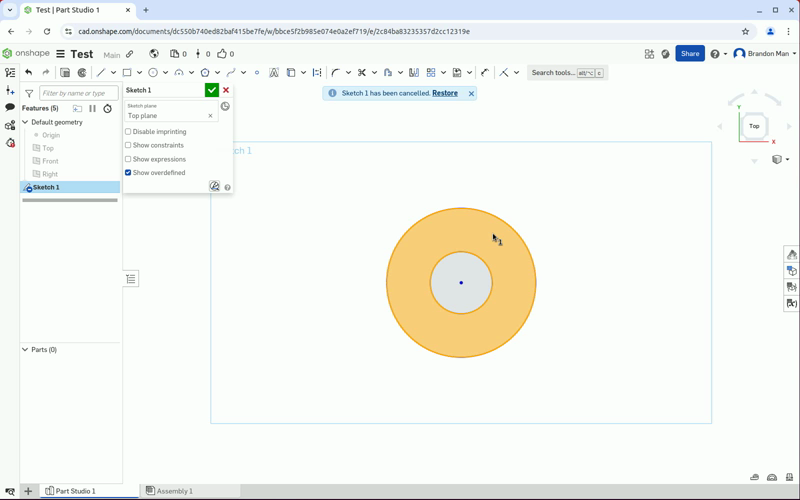
mouse_move(73, 352)
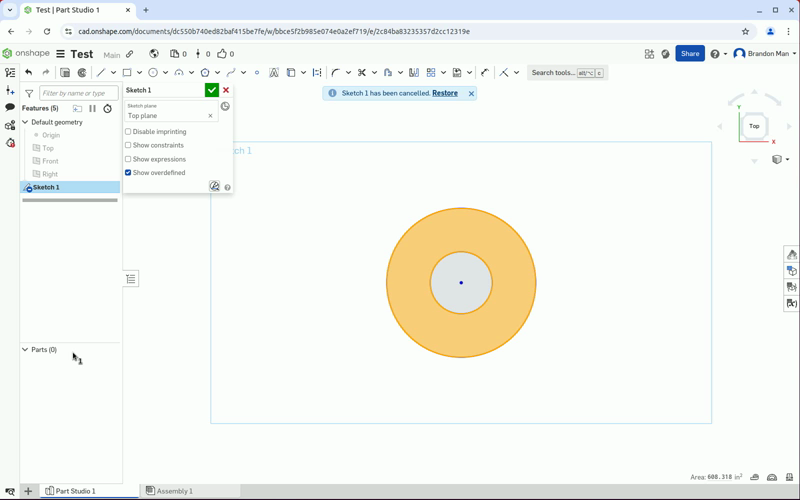
key(shift+y)
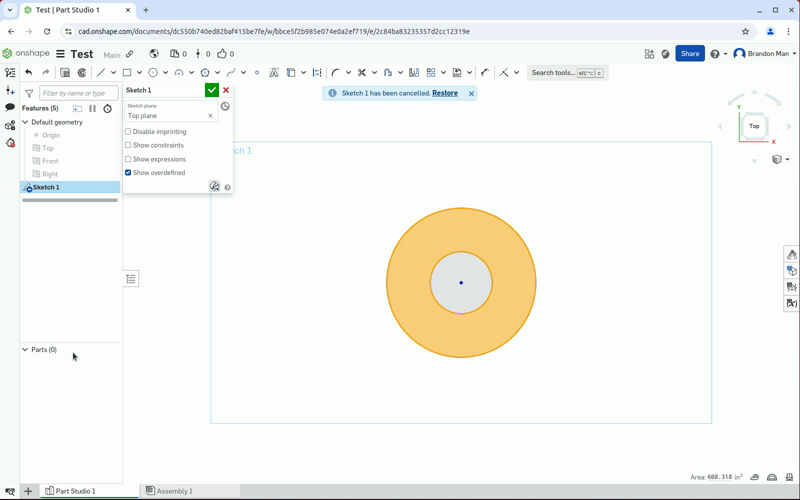
key(shift+e)
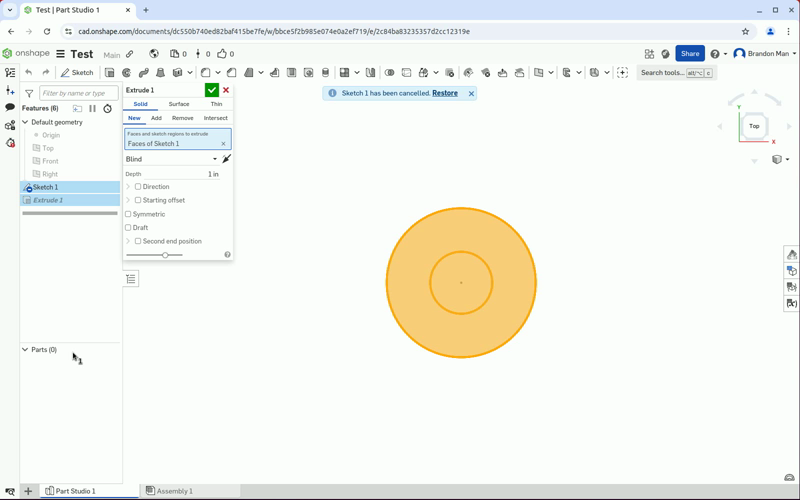
mouse_move(143, 106)
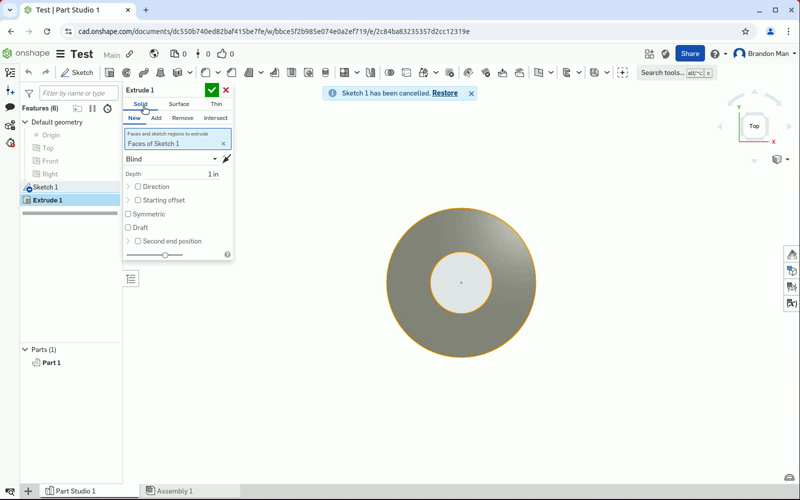
click(143, 106)
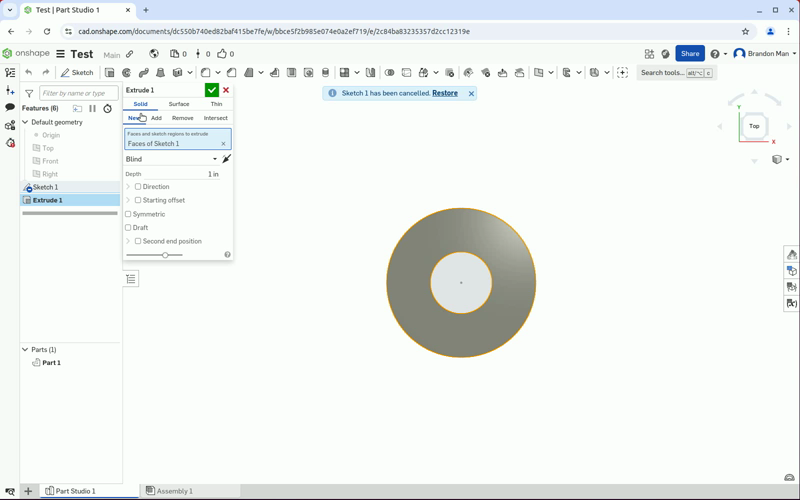
mouse_move(137, 120)
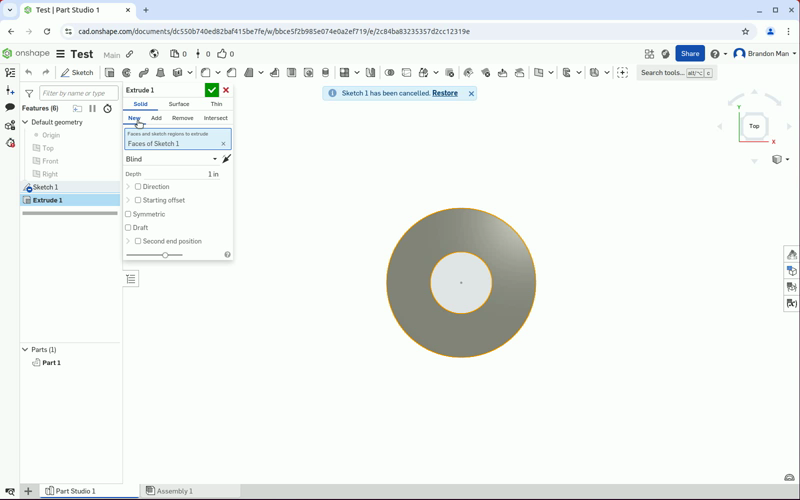
click(137, 120)
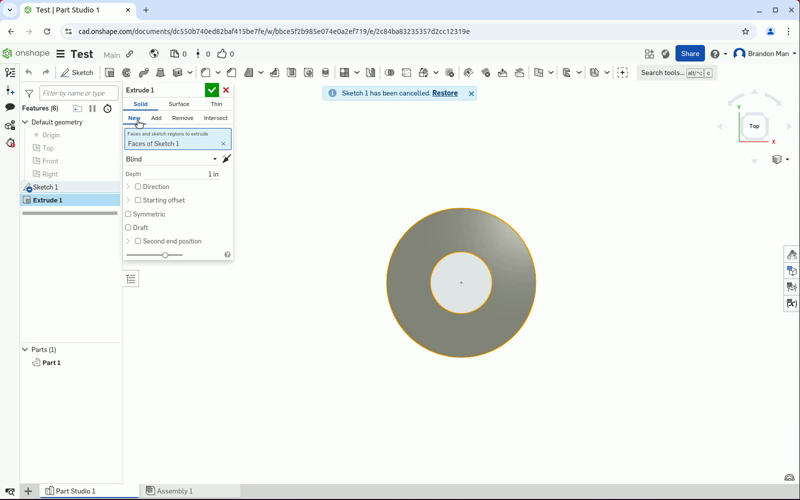
key(tab, 4)
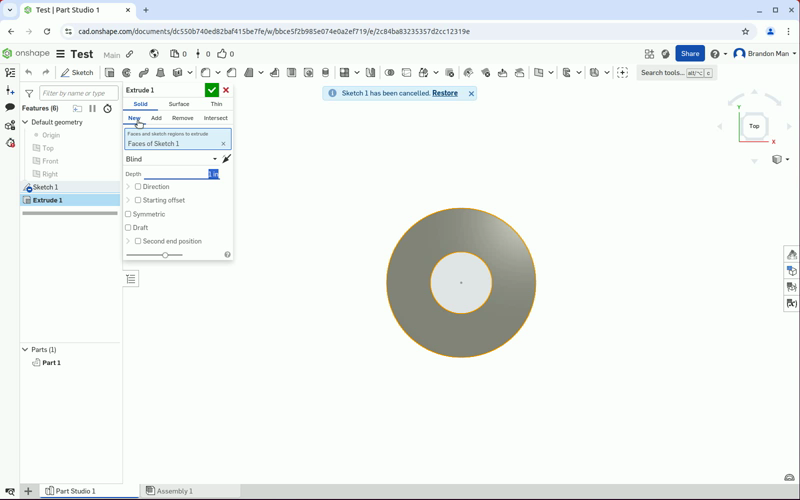
text(23.108)
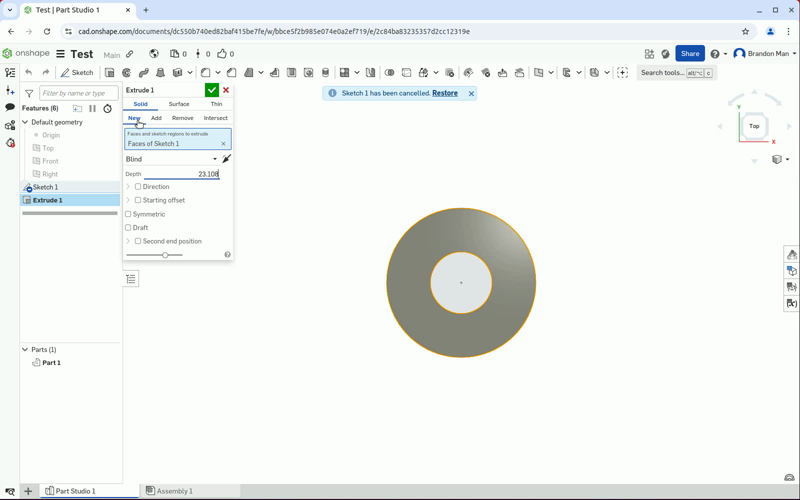
key(enter)
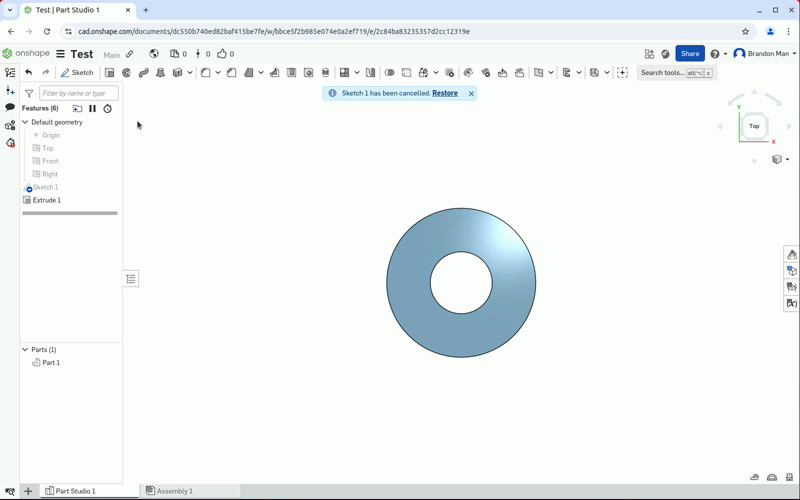
key(shift+h)
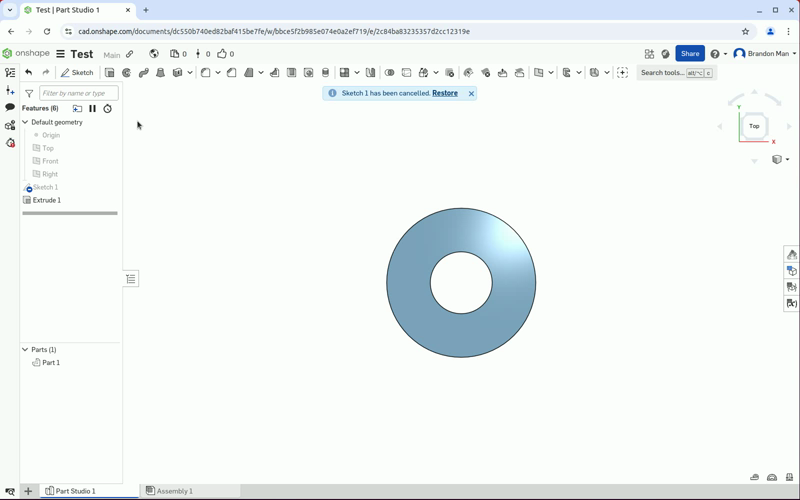
key(shift+h)
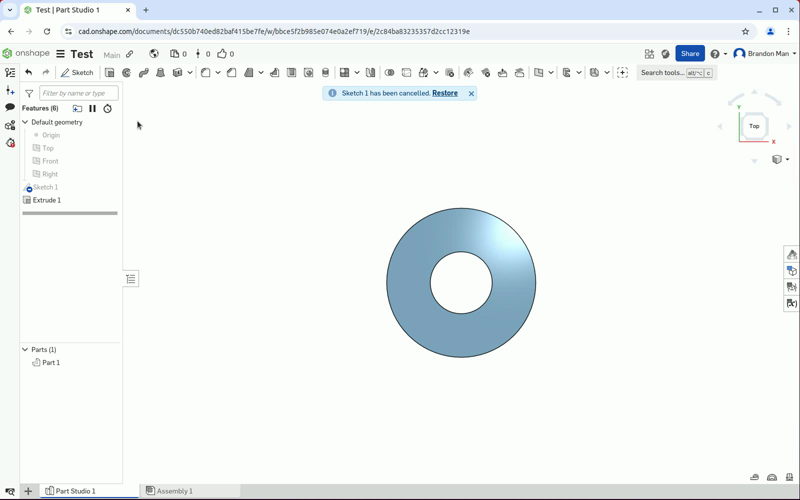
mouse_move(73, 189)
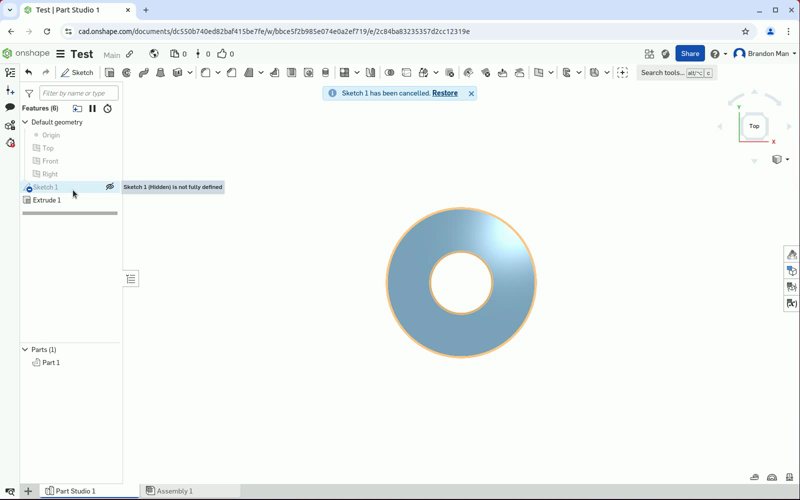
click(73, 189)
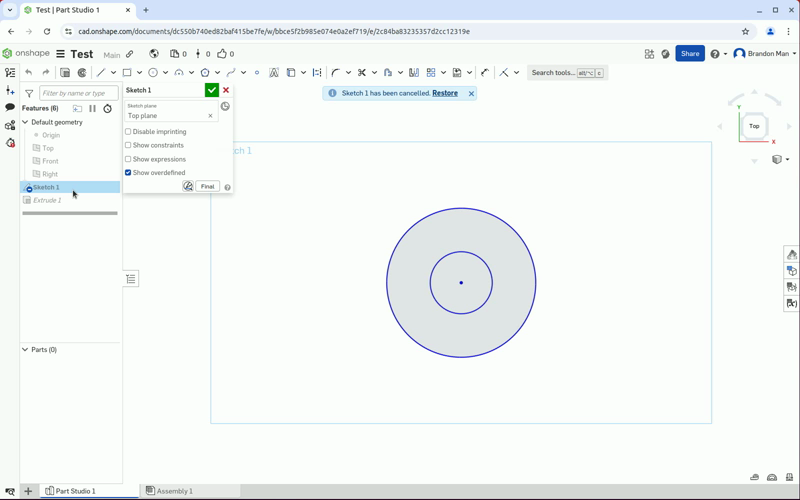
mouse_move(229, 92)
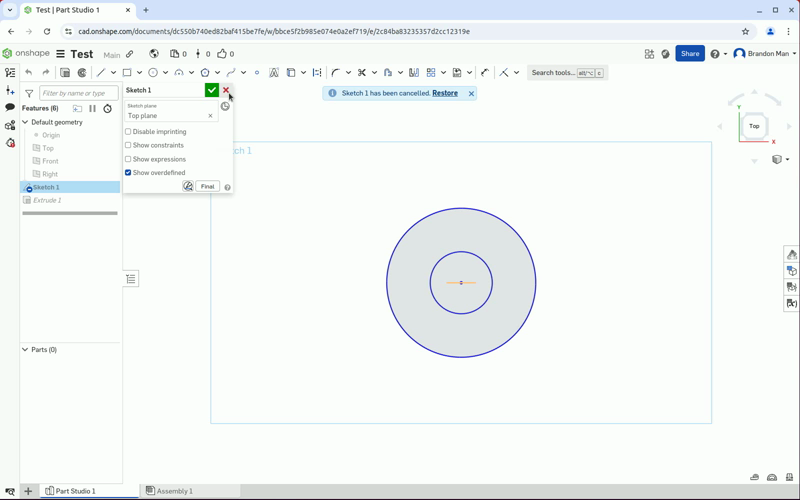
click(229, 92)
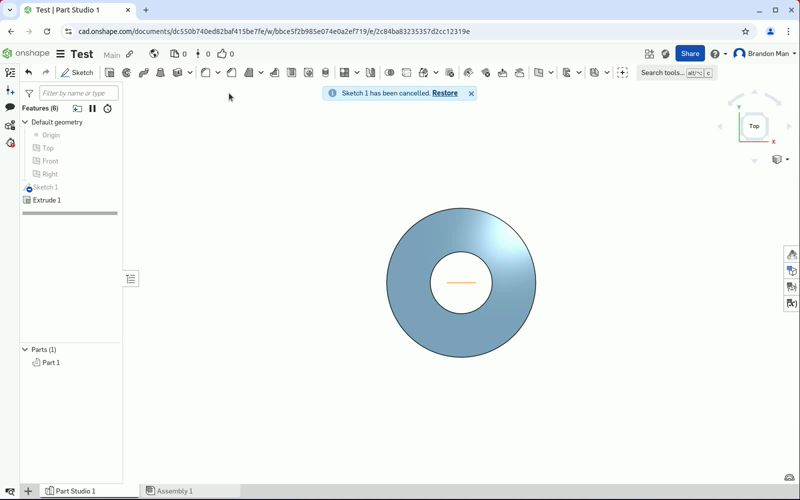
mouse_move(541, 75)
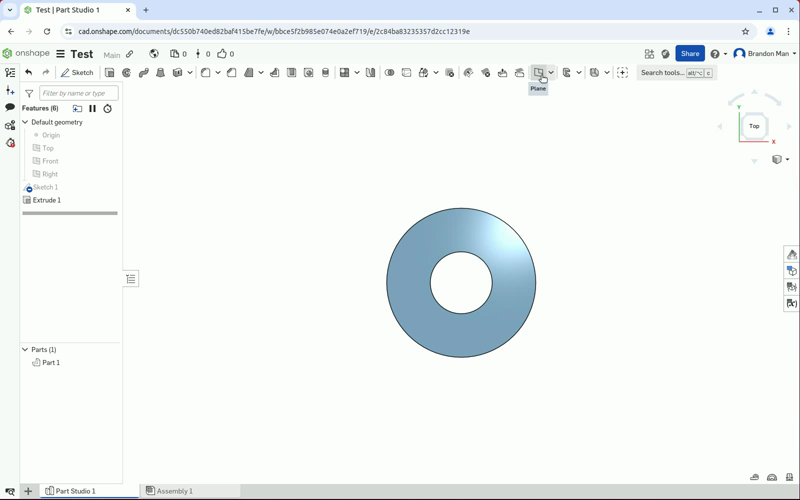
click(541, 75)
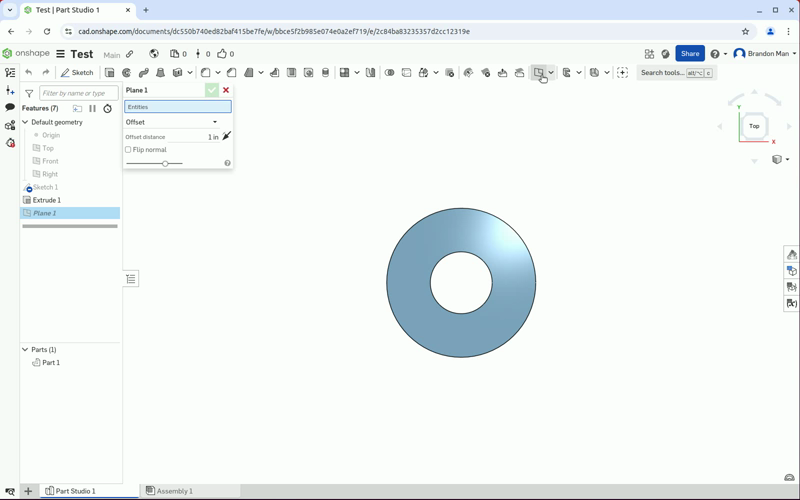
mouse_move(73, 150)
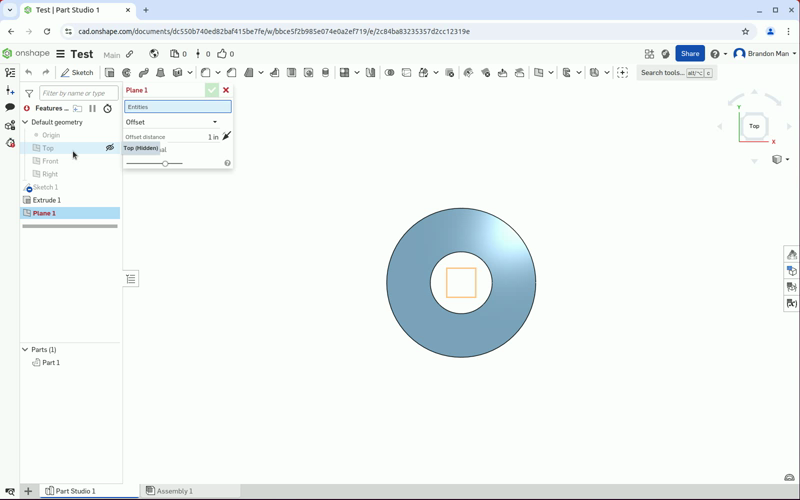
click(73, 150)
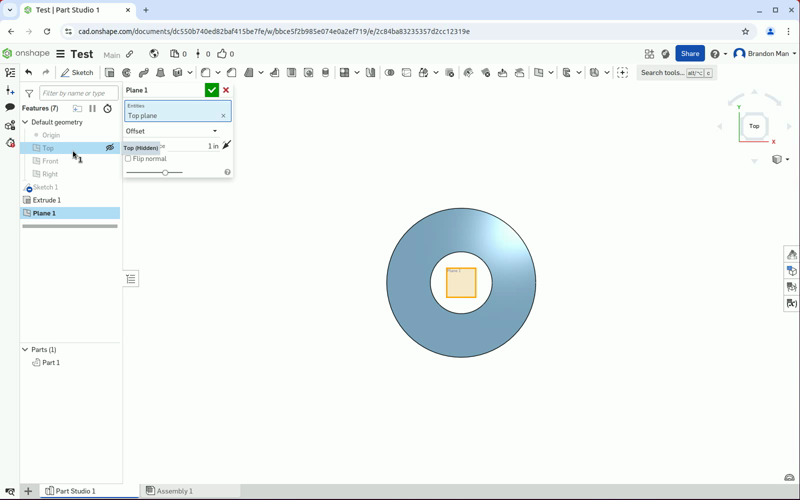
key(tab, 2)
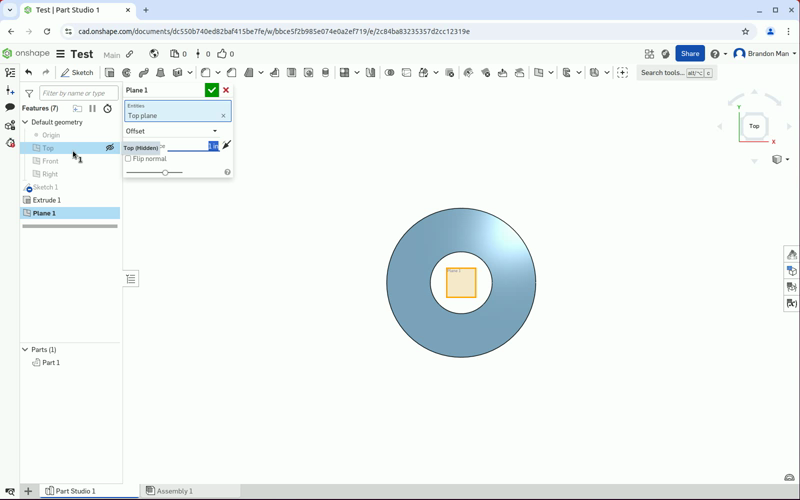
text(23.108)
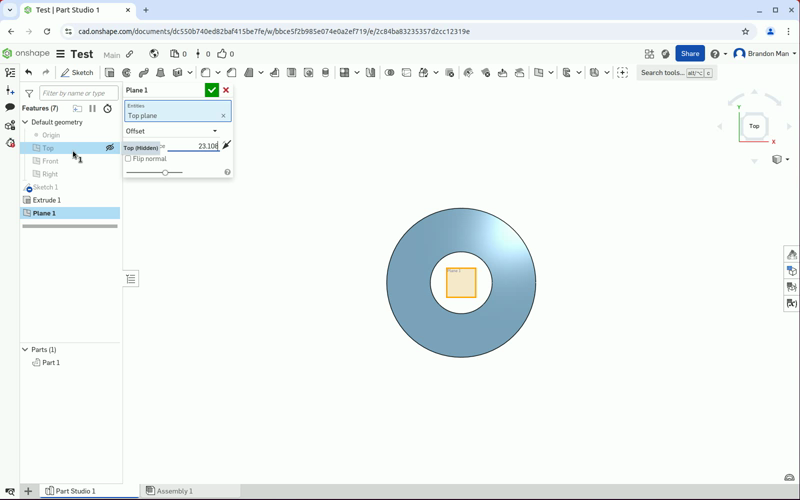
key(enter, 2)
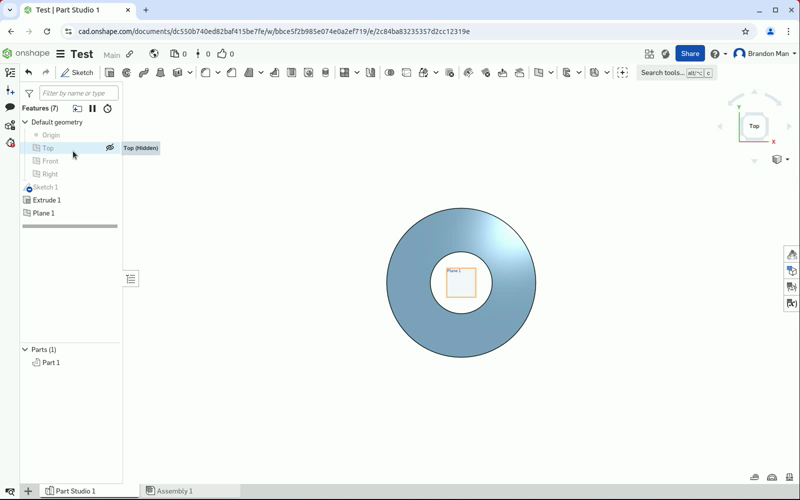
key(shift+s)
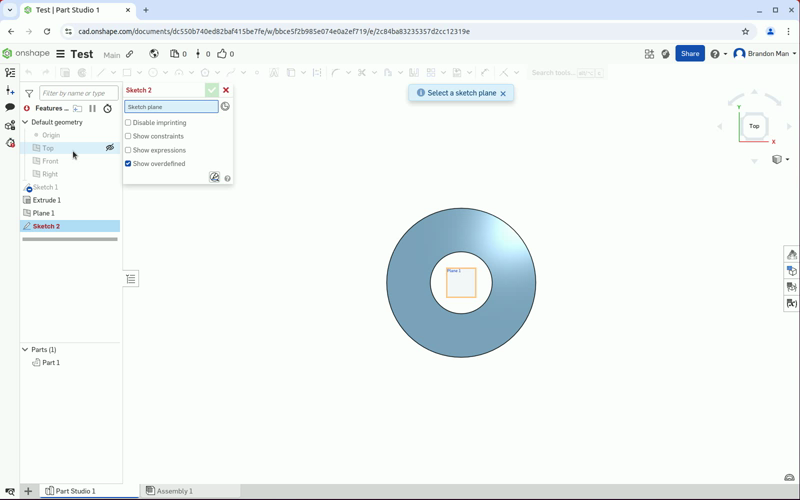
mouse_move(73, 215)
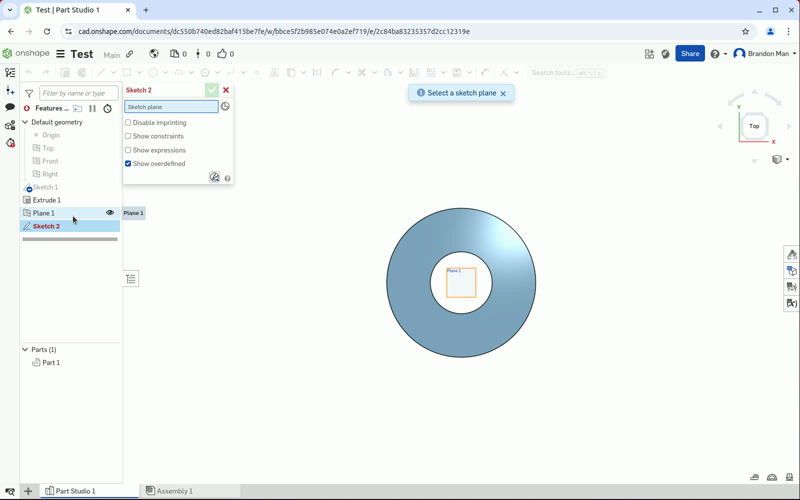
click(73, 215)
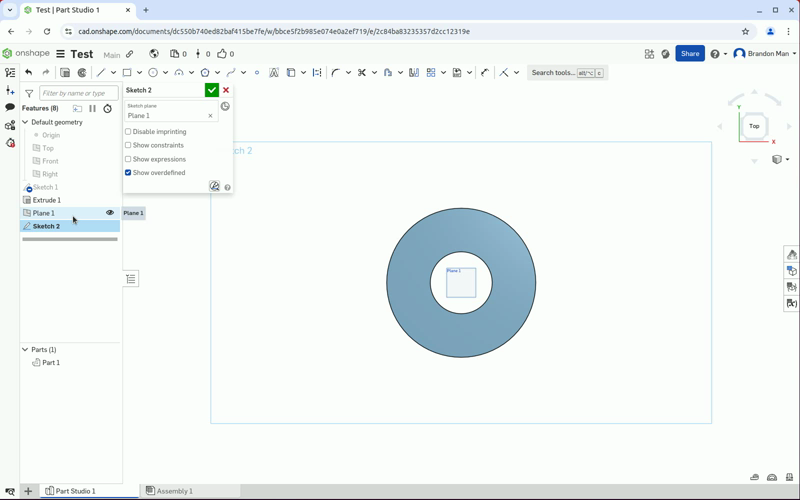
mouse_move(73, 352)
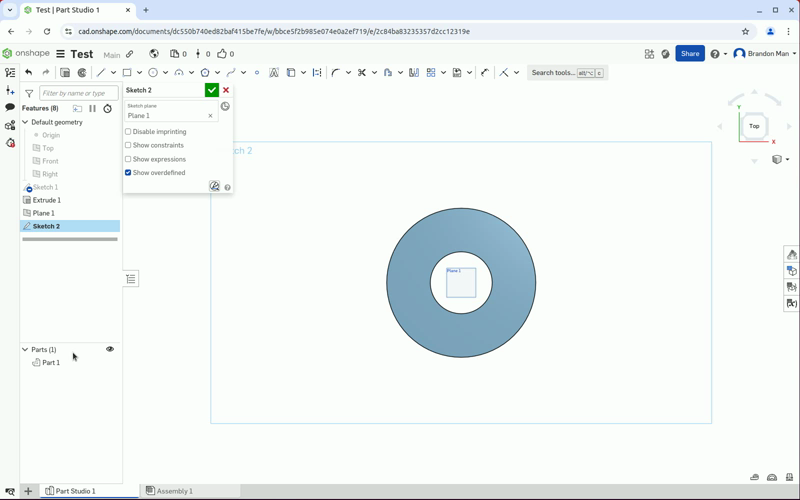
key(y)
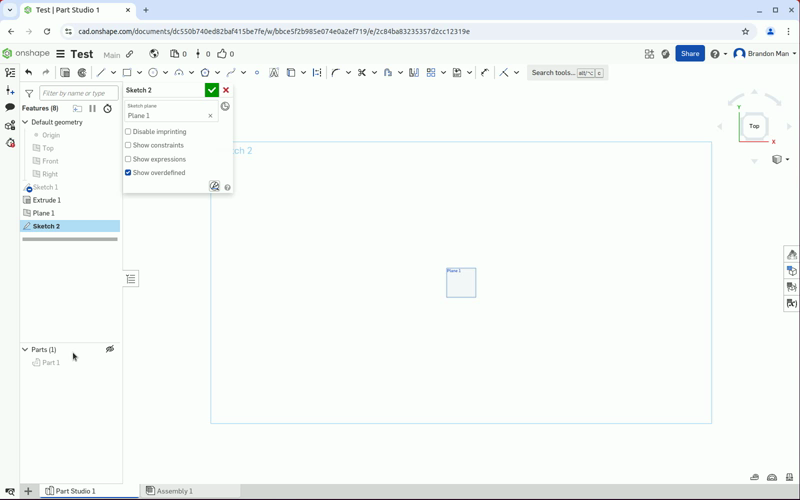
key(c)
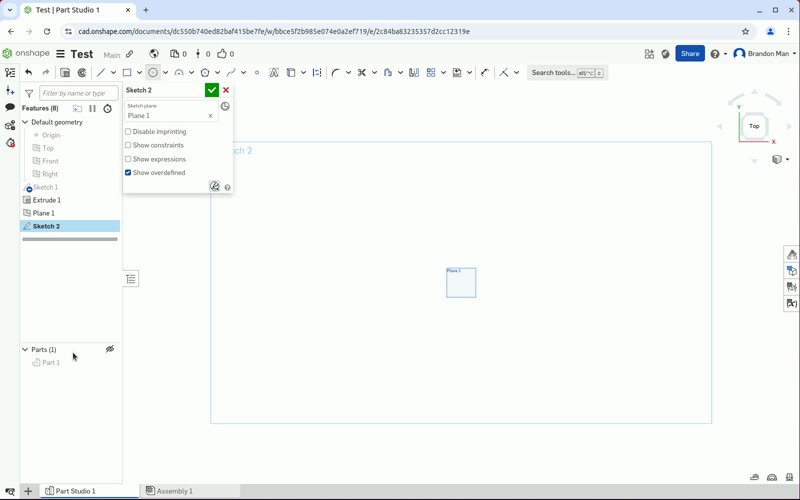
key_down(shift)
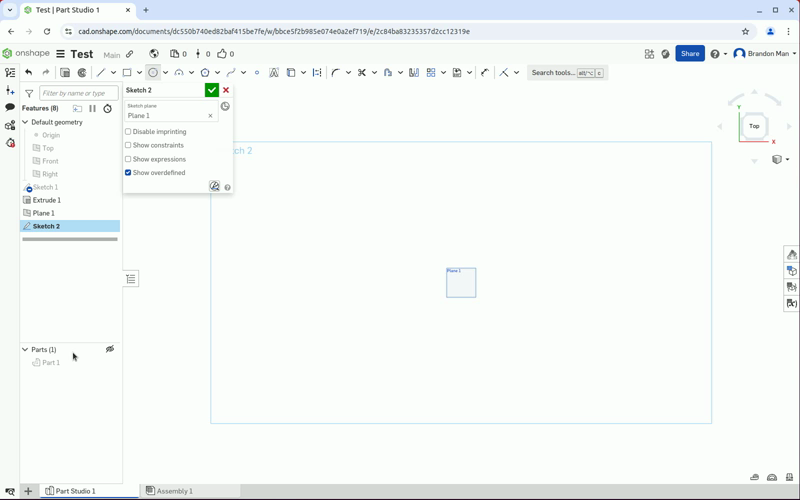
mouse_move(461, 282)
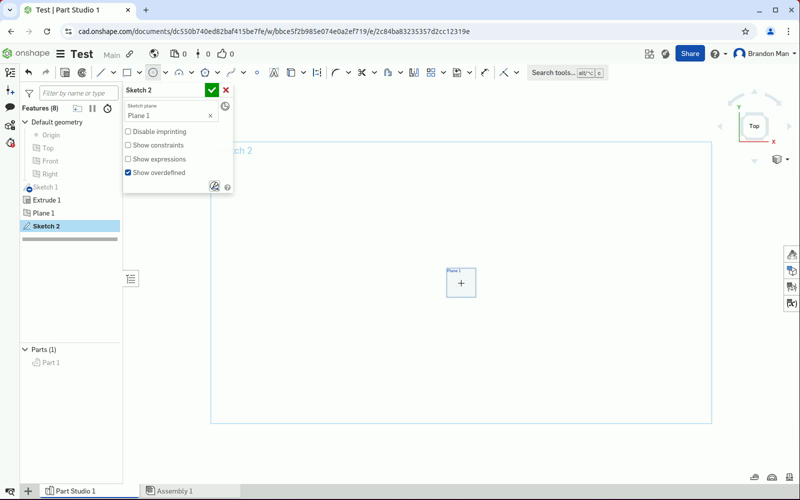
click(461, 282)
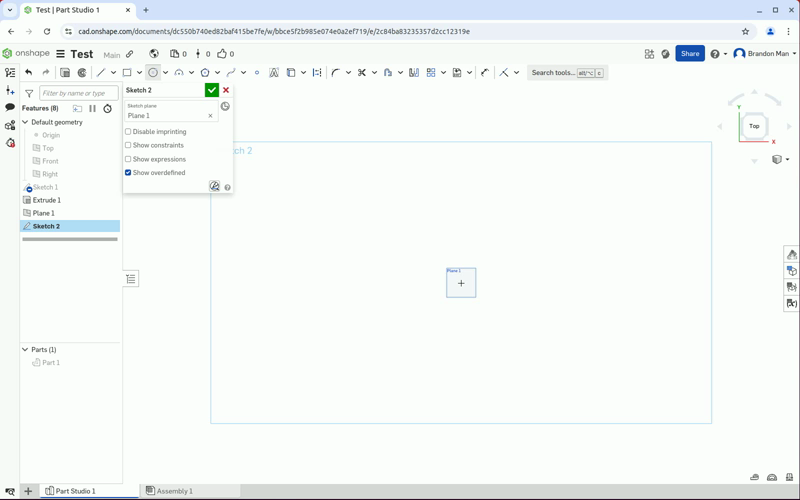
key_up(shift)
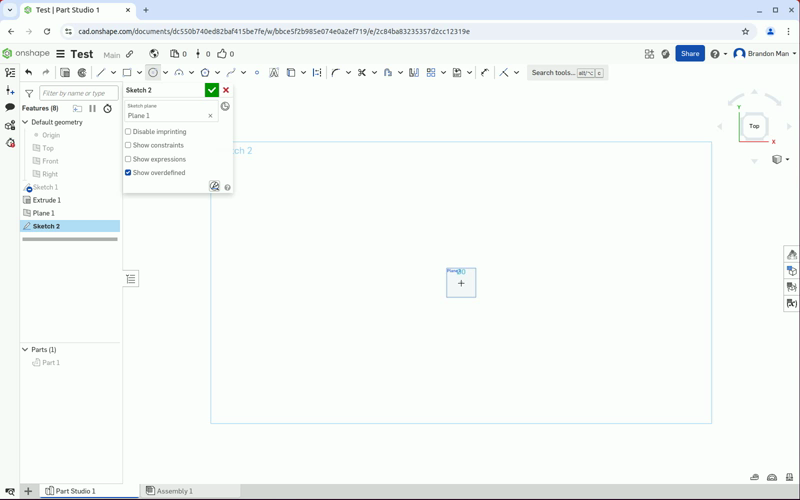
mouse_move(492, 282)
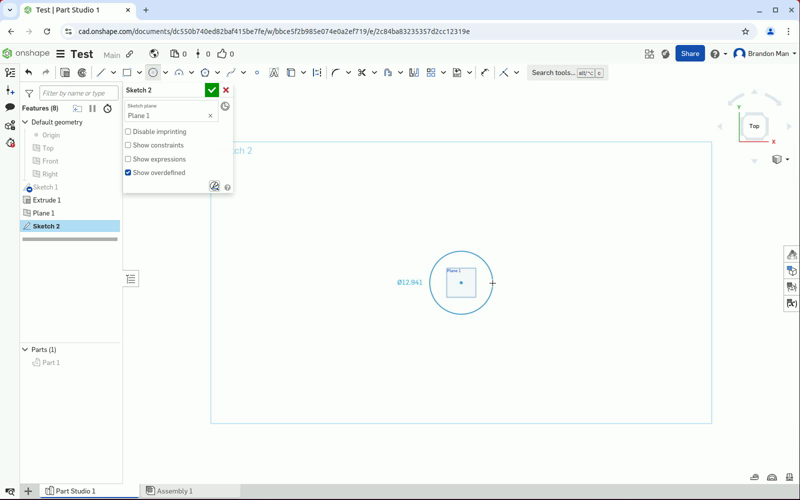
click(492, 282)
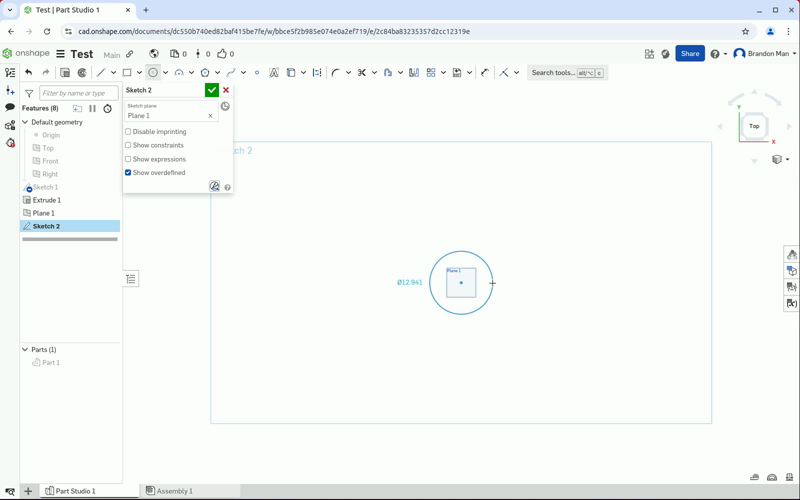
key(esc)
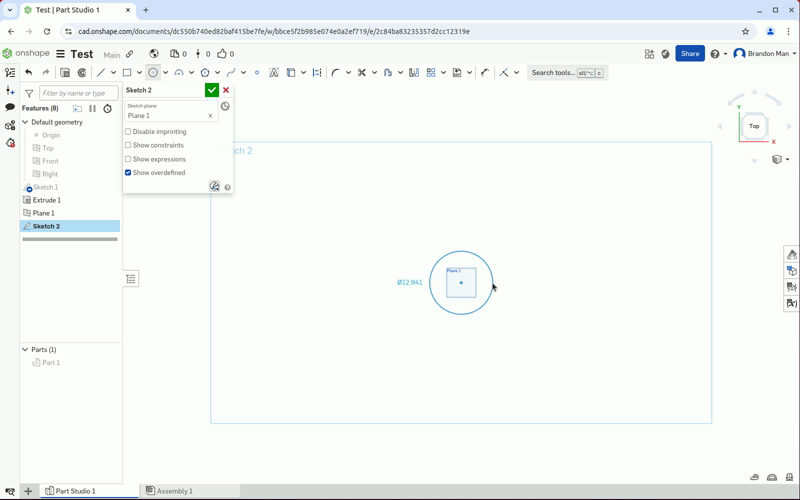
mouse_move(479, 271)
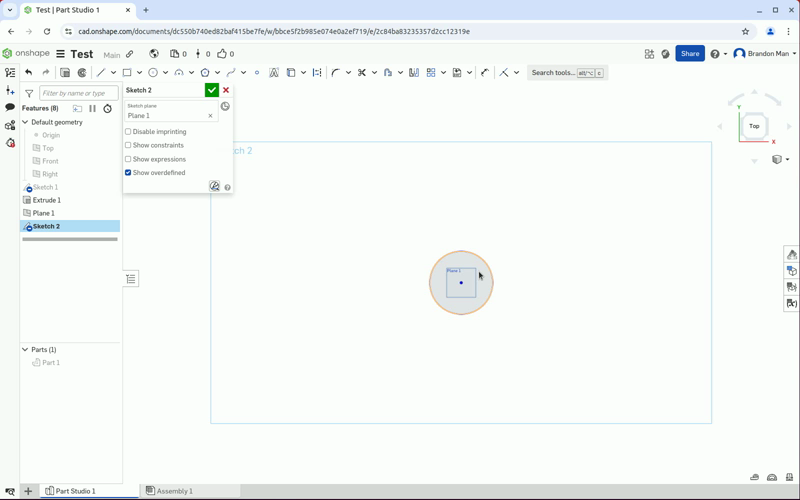
click(479, 271)
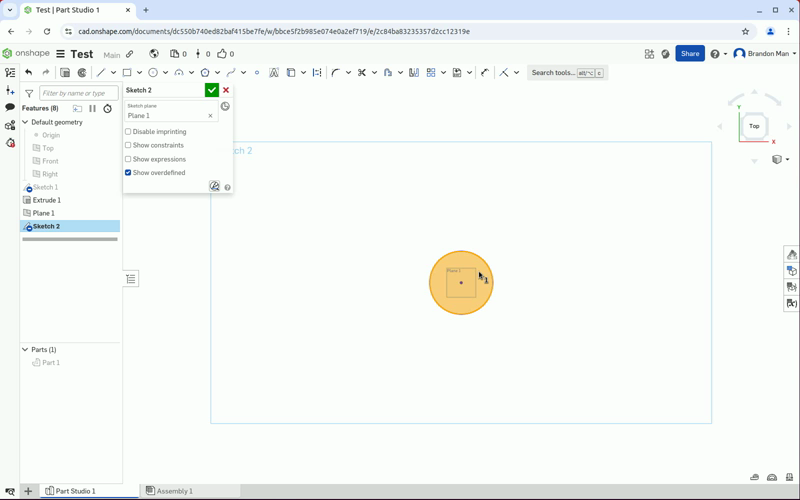
mouse_move(73, 352)
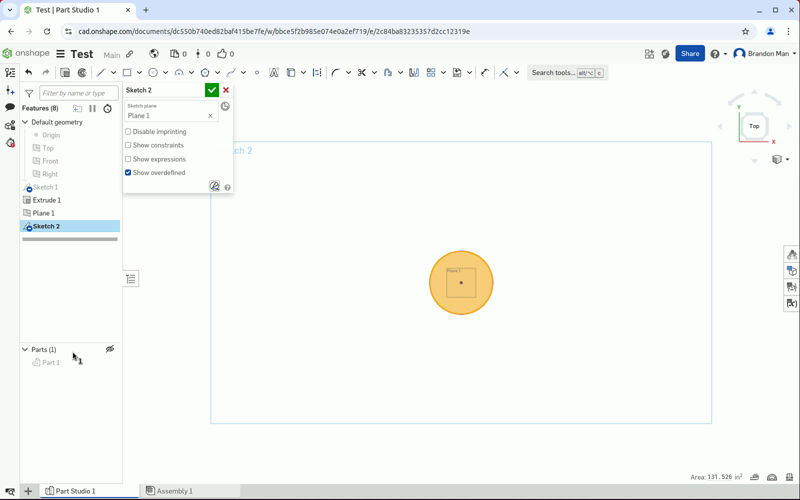
key(shift+y)
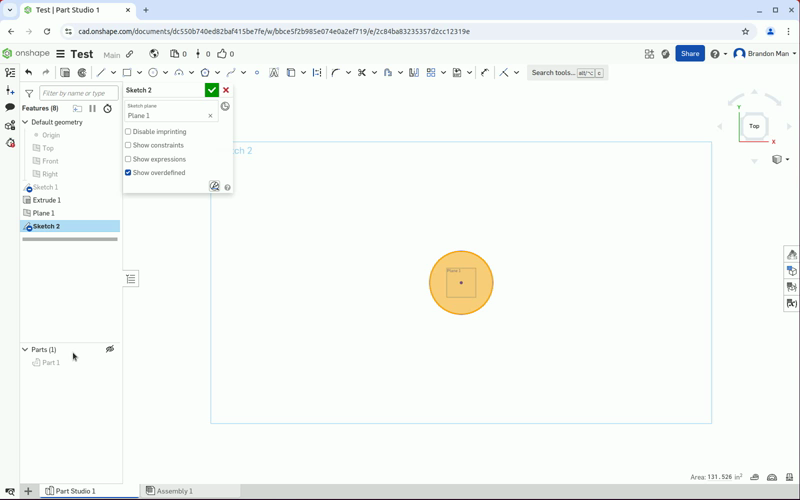
key(shift+e)
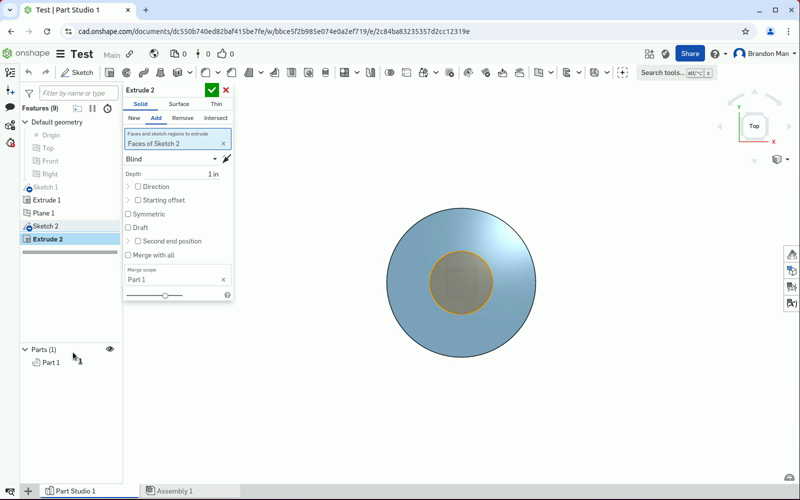
mouse_move(143, 106)
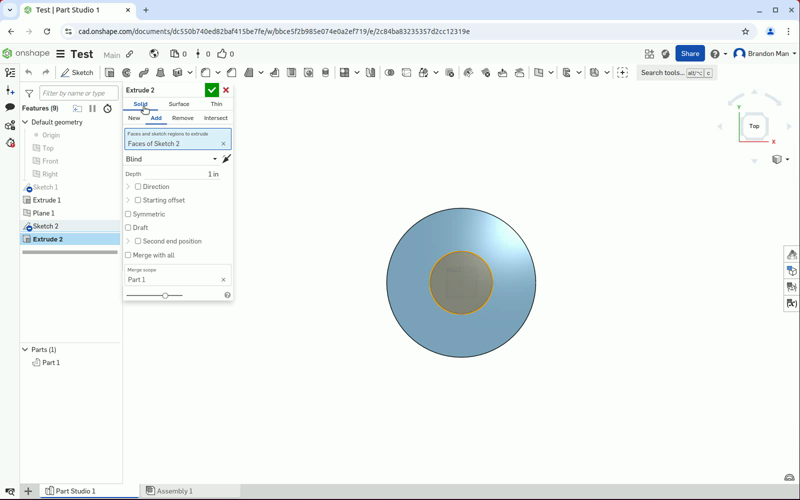
click(143, 106)
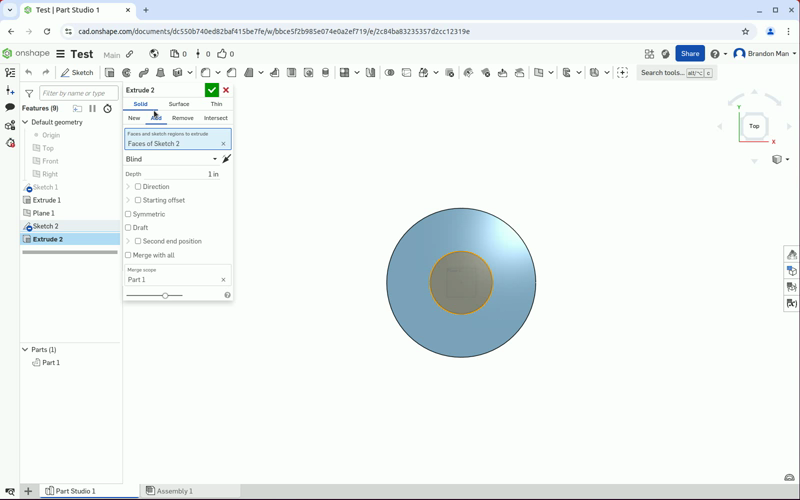
mouse_move(186, 120)
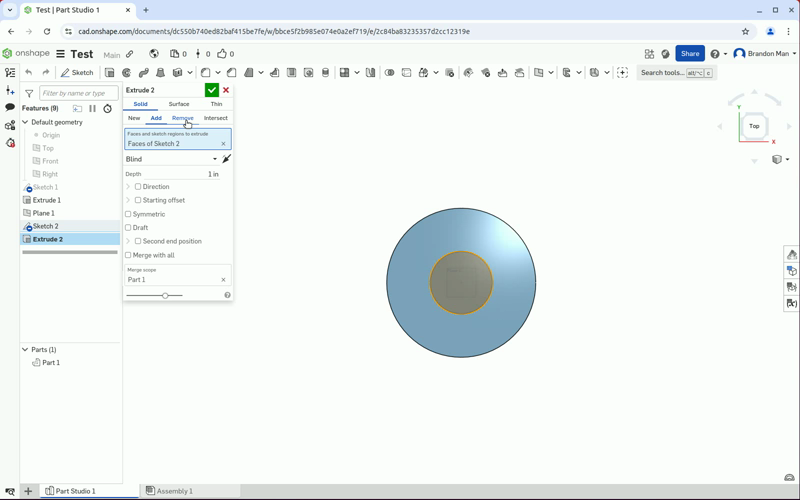
click(186, 120)
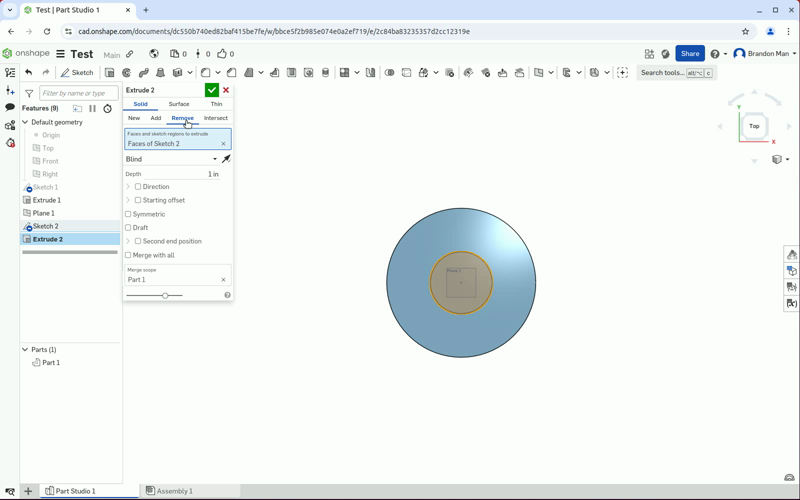
key(tab, 4)
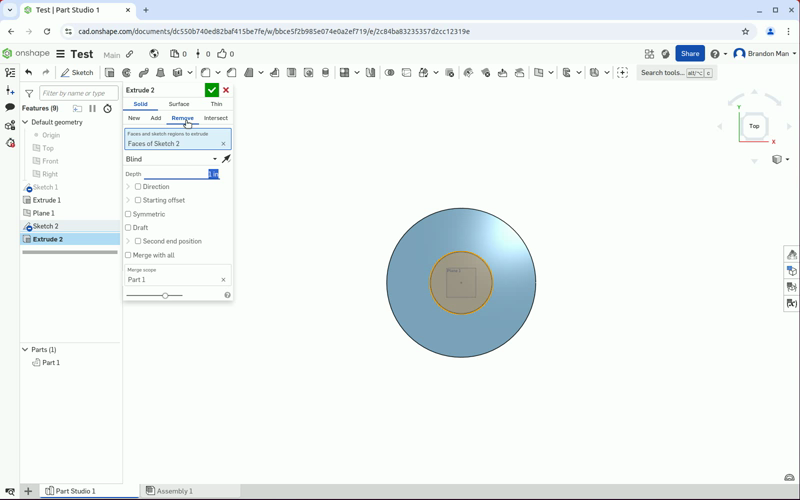
text(15.887)
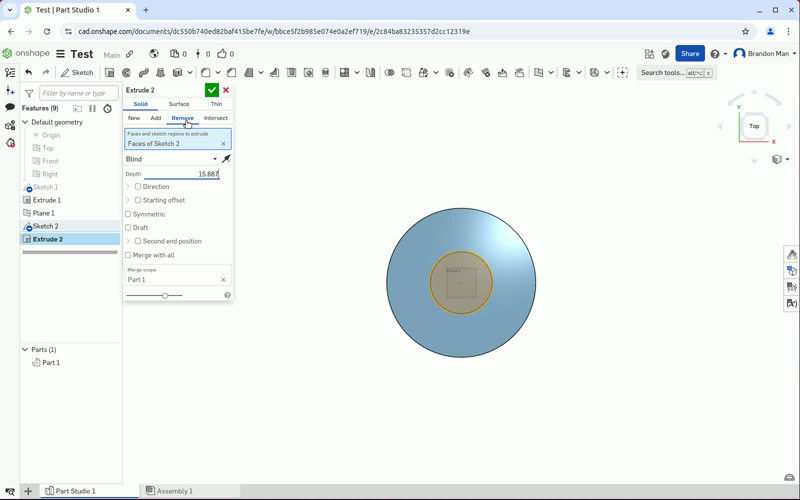
key(tab, 6)
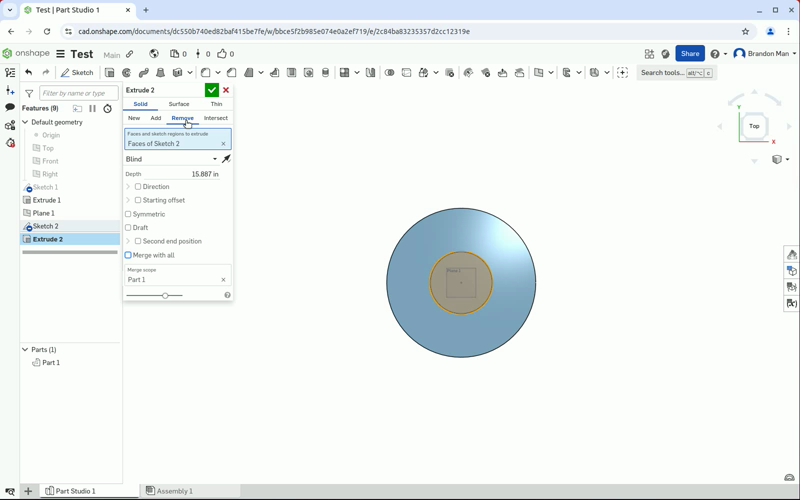
key(space)
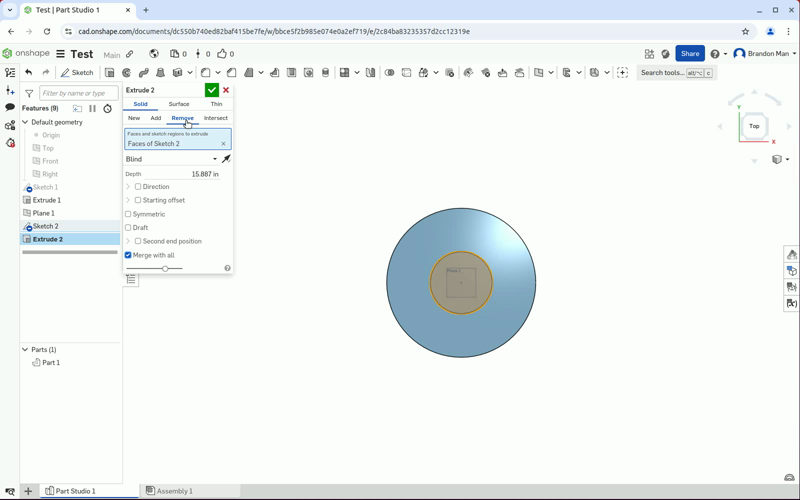
key(enter)
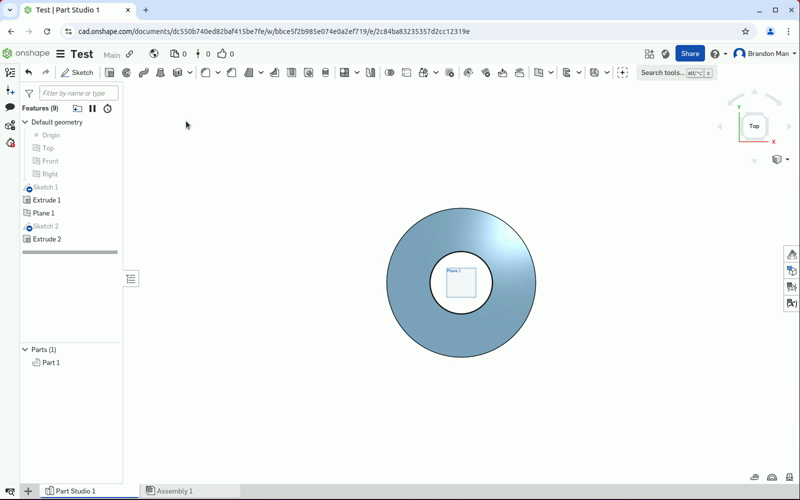
key(shift+h)
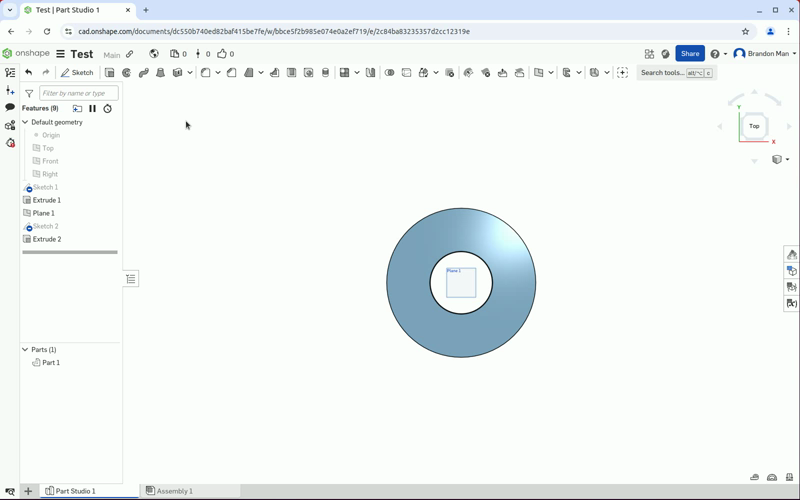
key(shift+h)
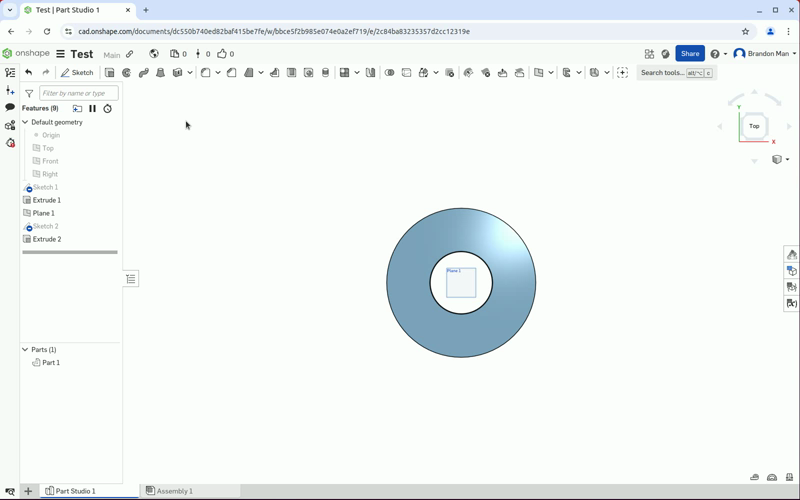
mouse_move(73, 189)
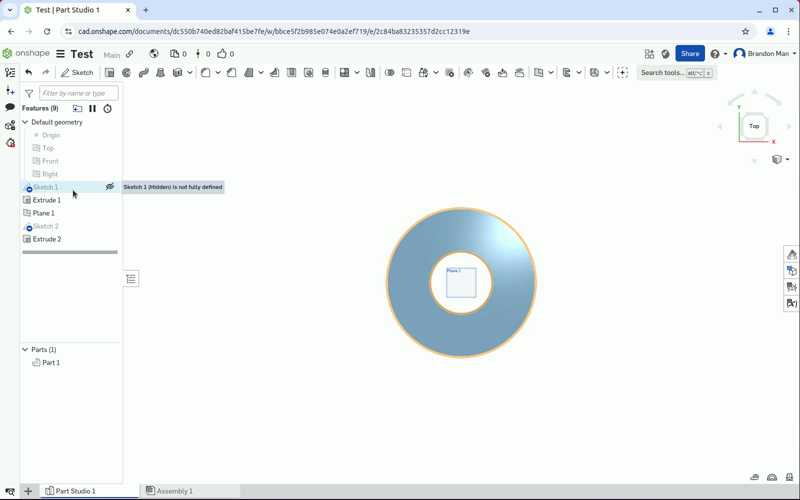
click(73, 189)
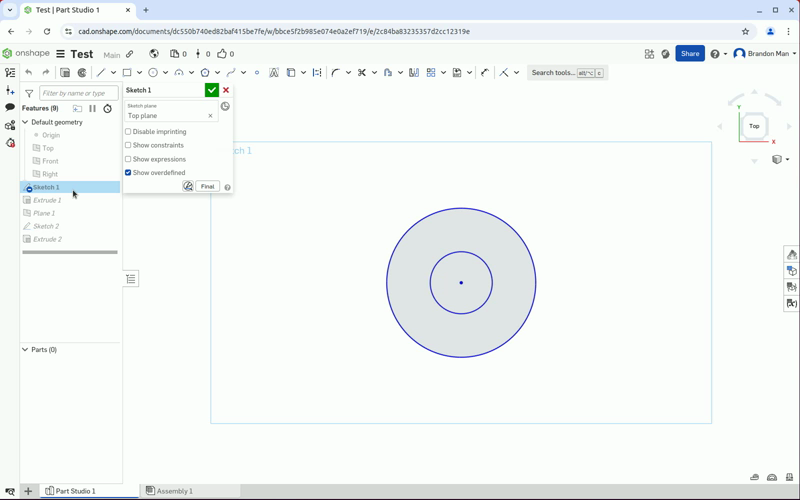
mouse_move(229, 92)
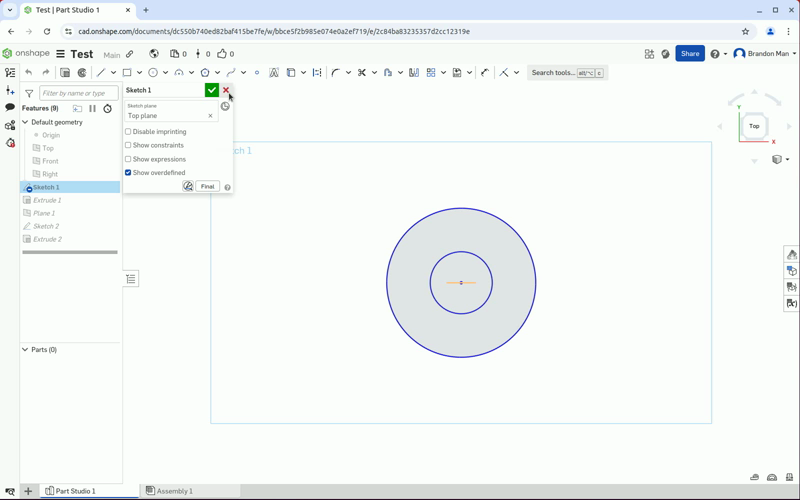
click(229, 92)
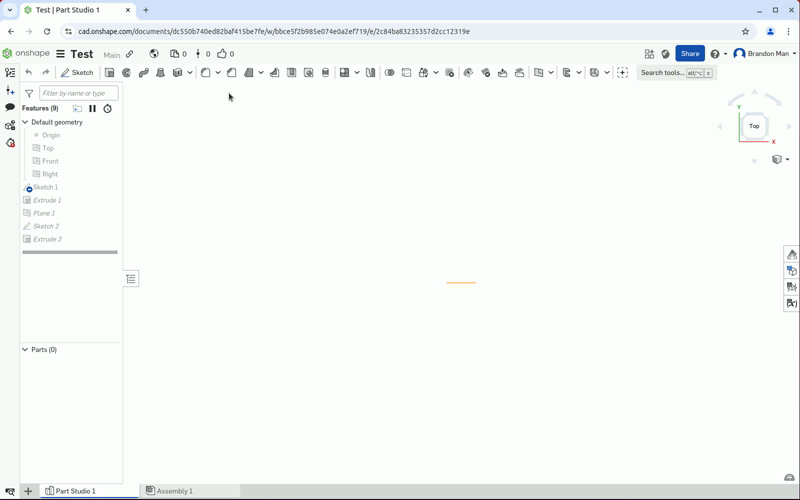
key(shift+s)
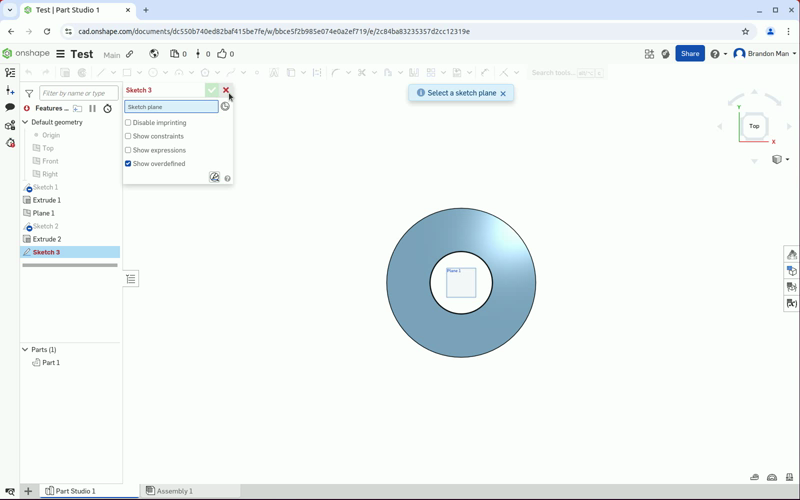
mouse_move(73, 215)
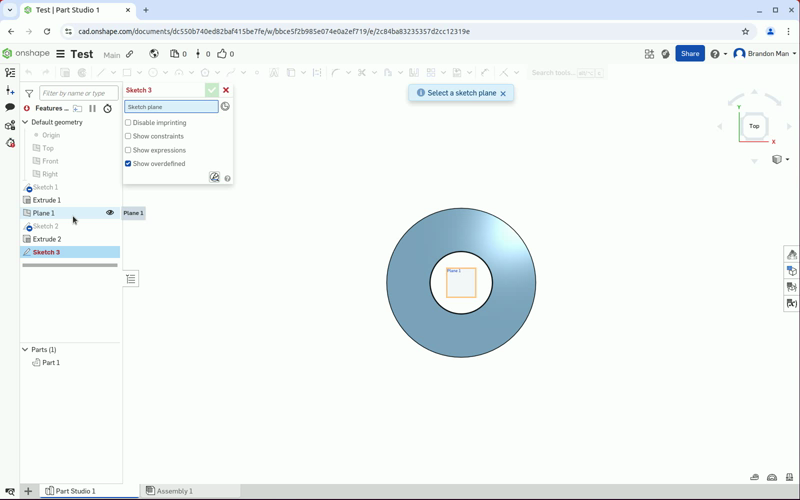
click(73, 215)
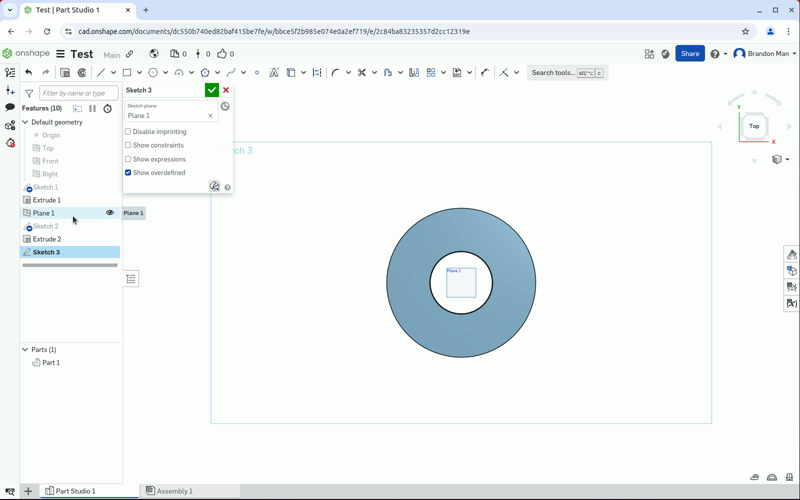
mouse_move(73, 352)
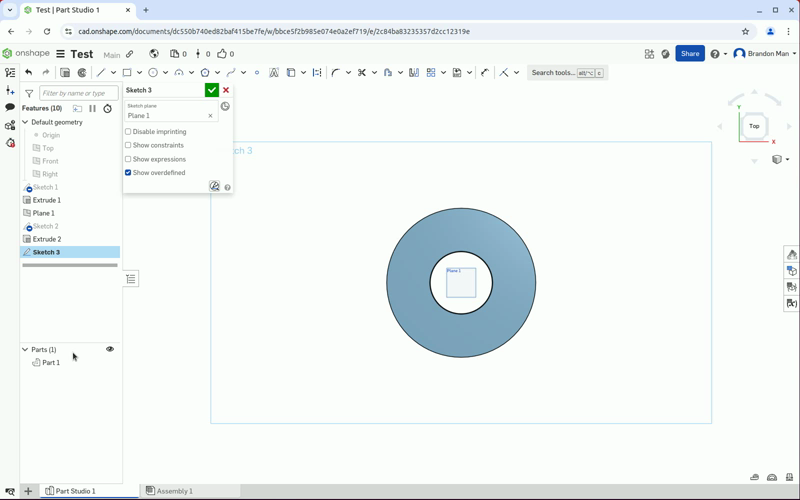
key(y)
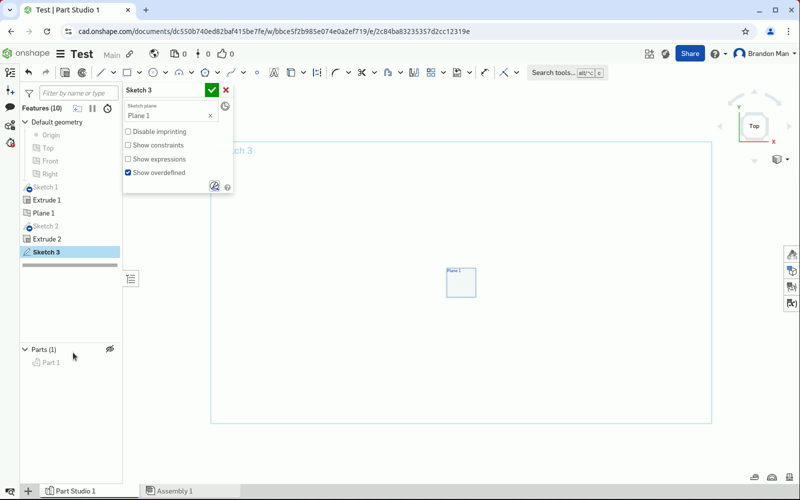
key(c)
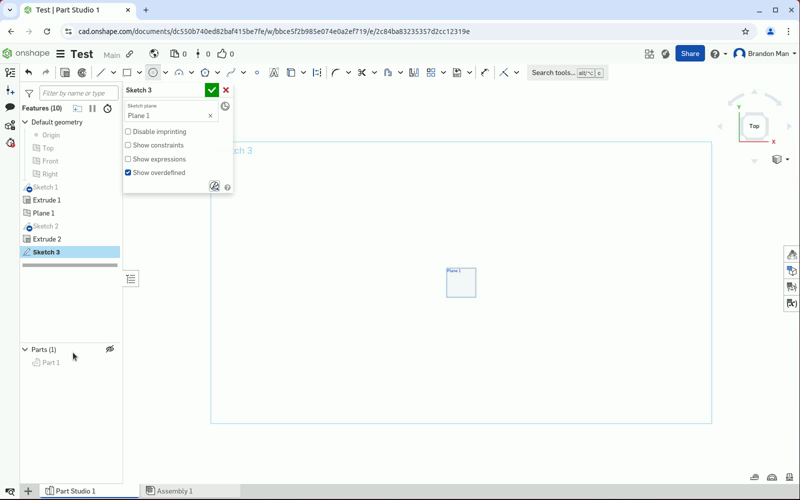
key_down(shift)
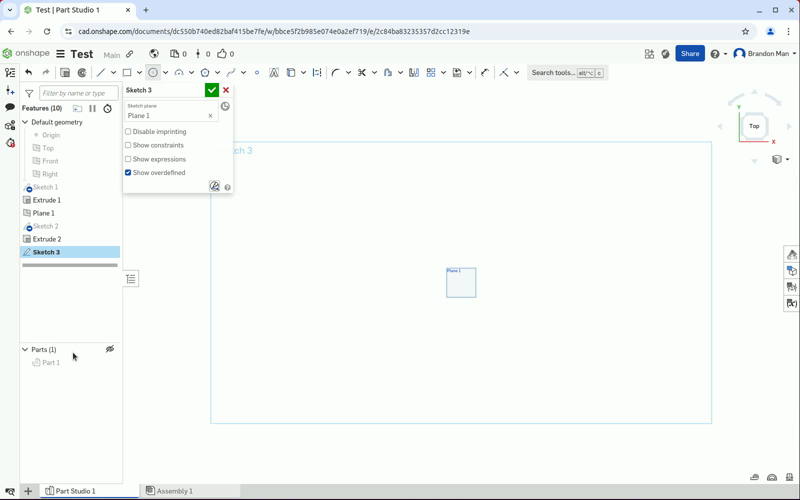
mouse_move(460, 282)
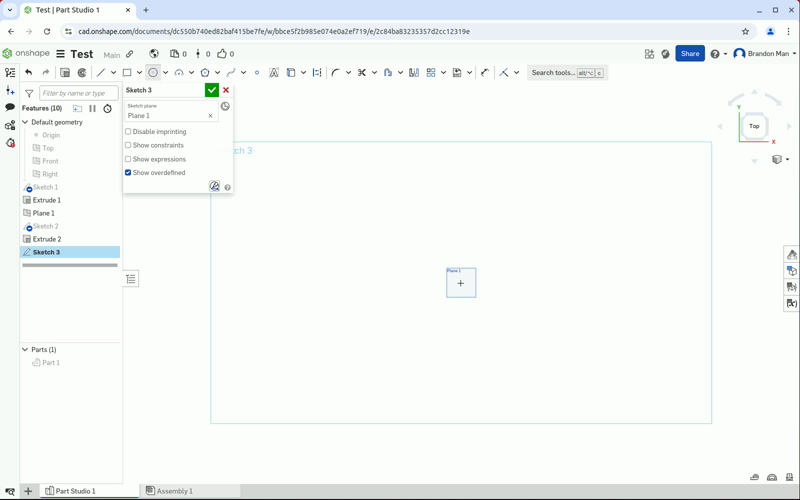
click(460, 282)
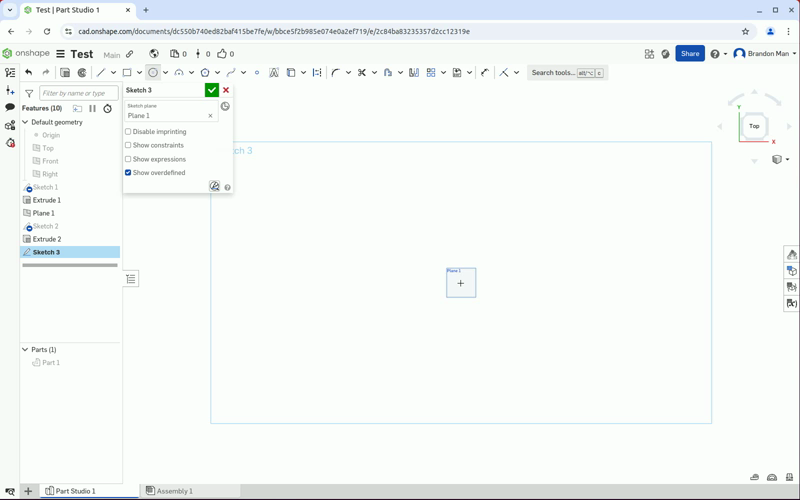
key_up(shift)
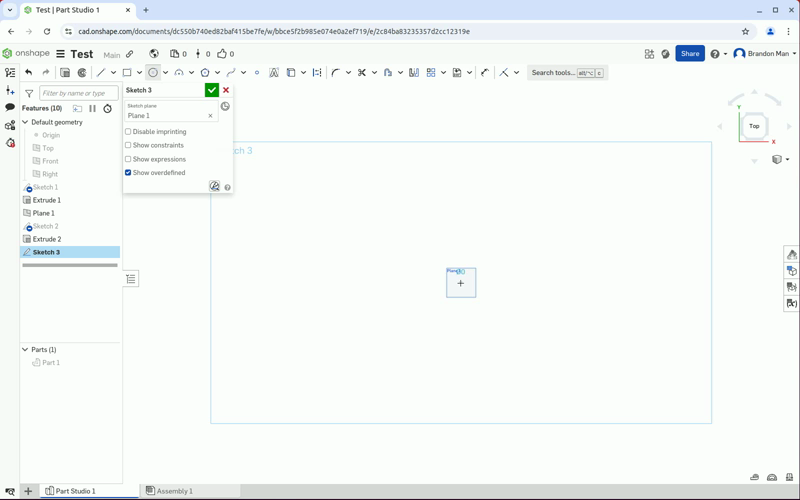
mouse_move(521, 282)
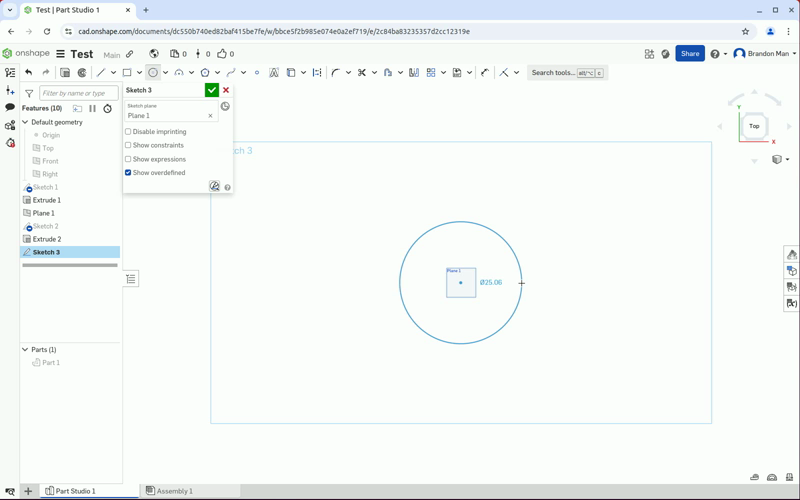
click(521, 282)
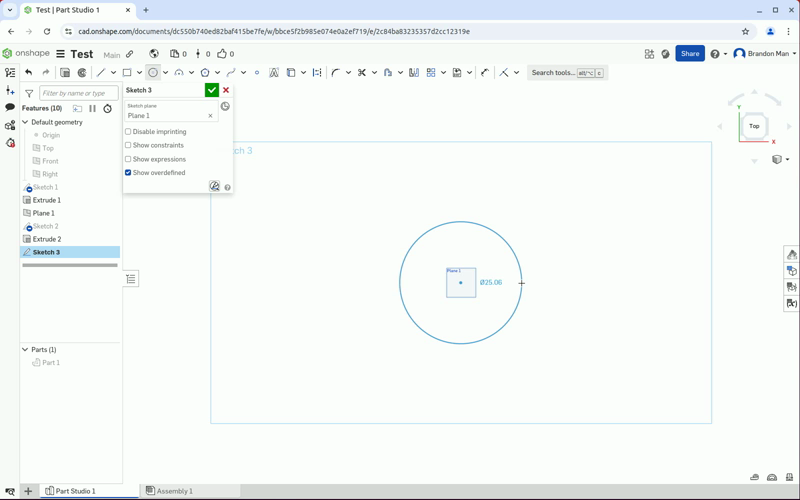
key(esc)
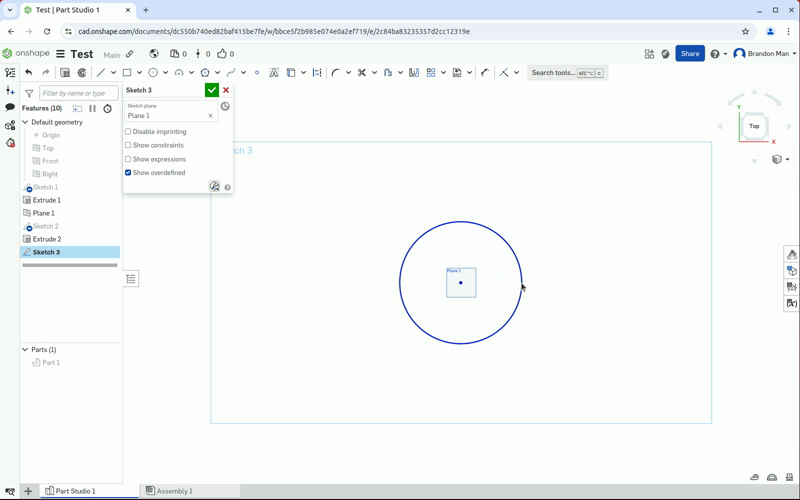
key(c)
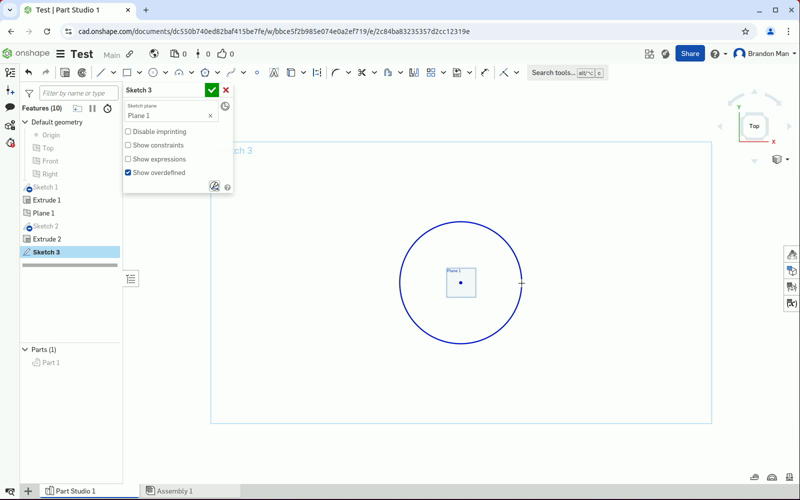
key_down(shift)
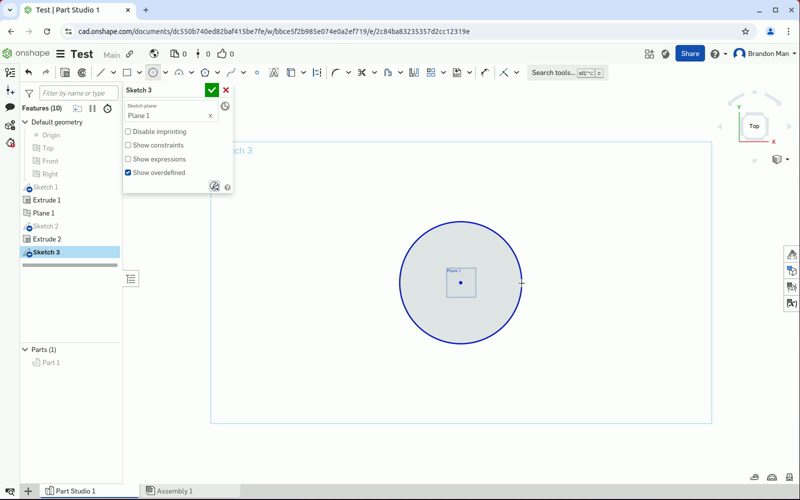
mouse_move(460, 282)
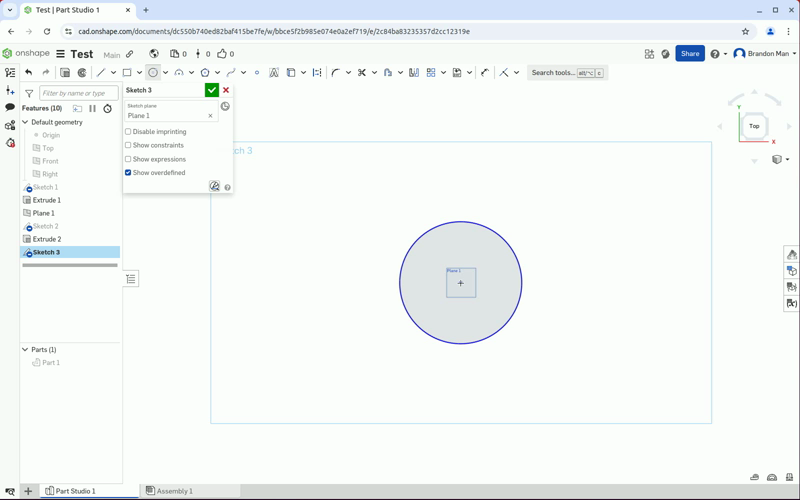
click(460, 282)
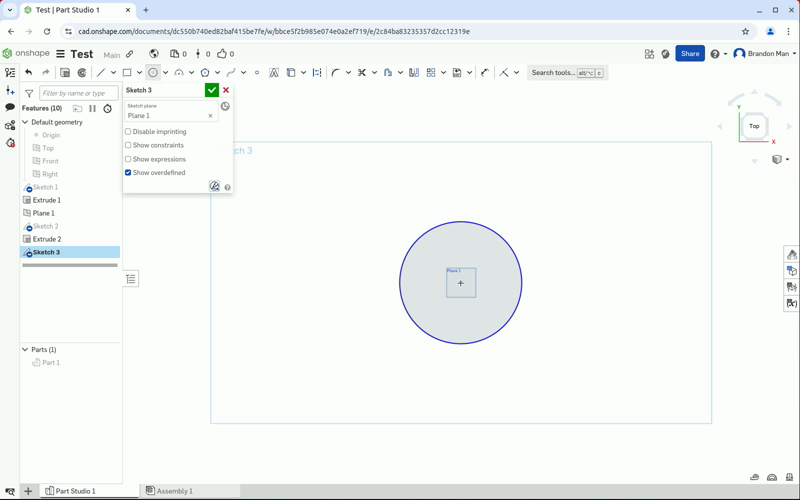
key_up(shift)
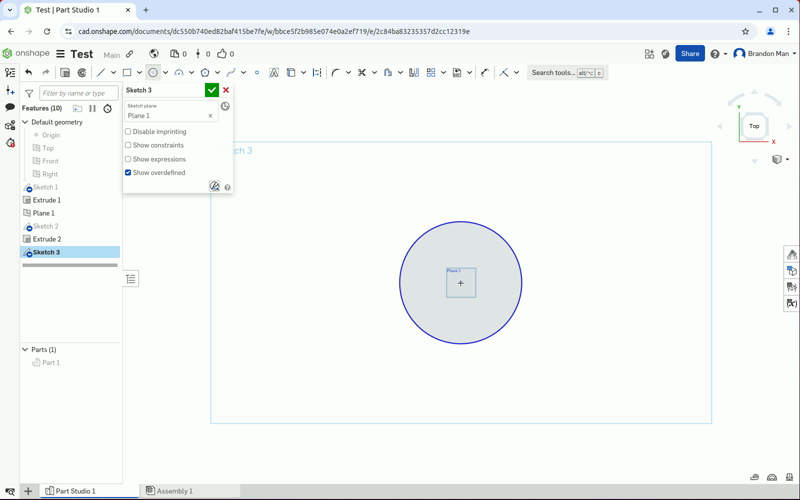
mouse_move(491, 282)
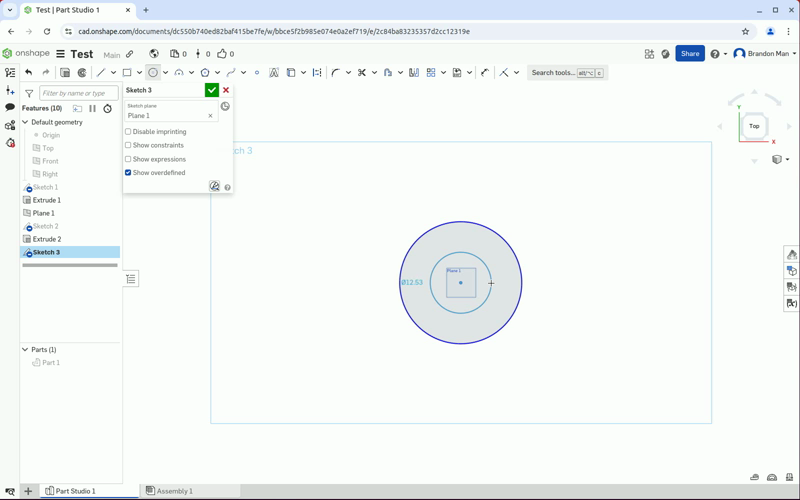
click(491, 282)
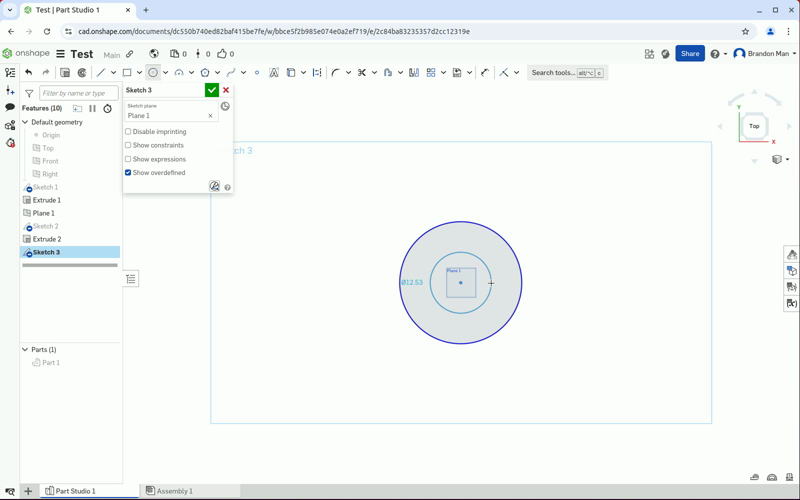
key(esc)
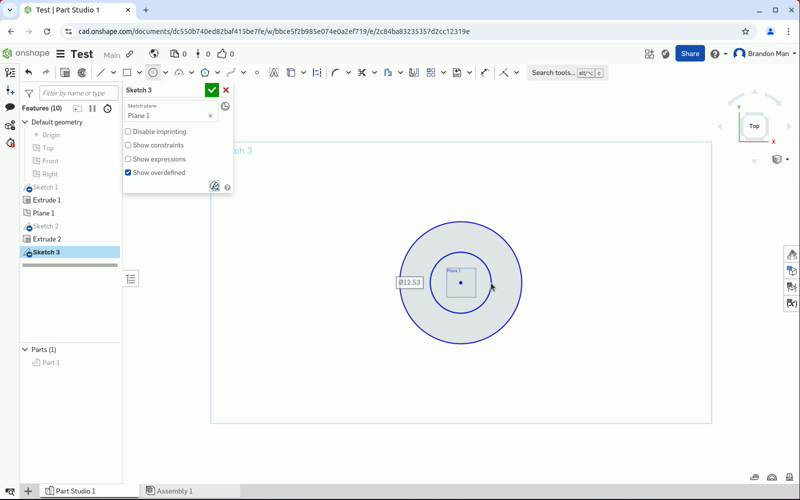
mouse_move(425, 293)
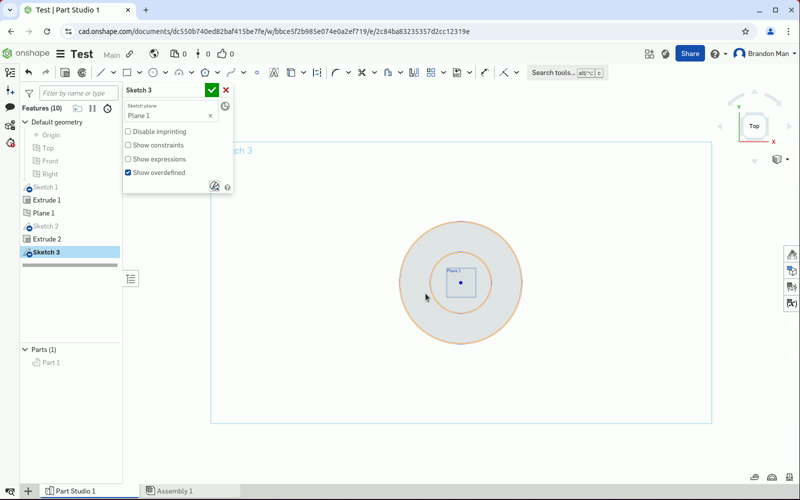
click(425, 293)
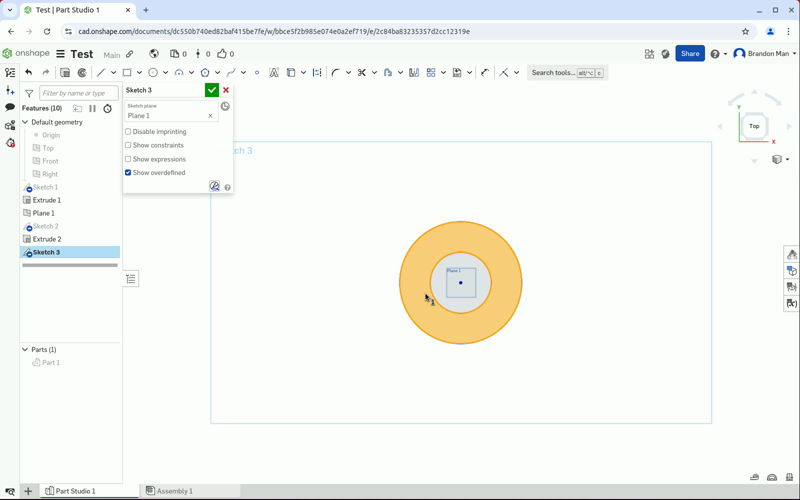
mouse_move(73, 352)
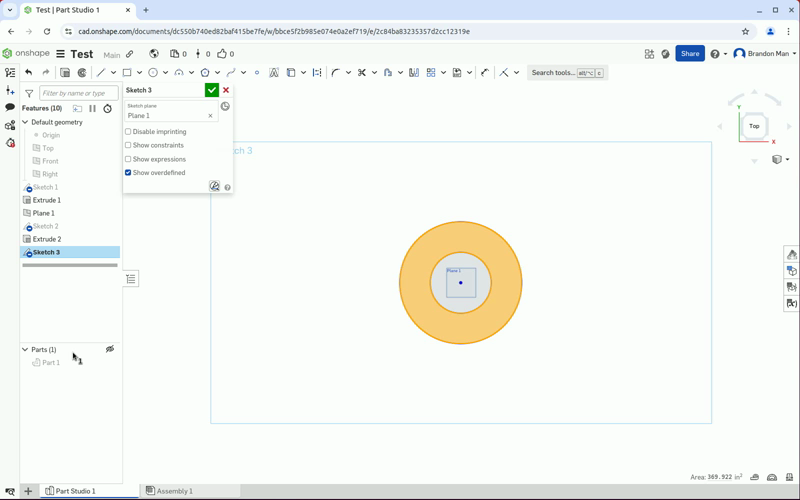
key(shift+y)
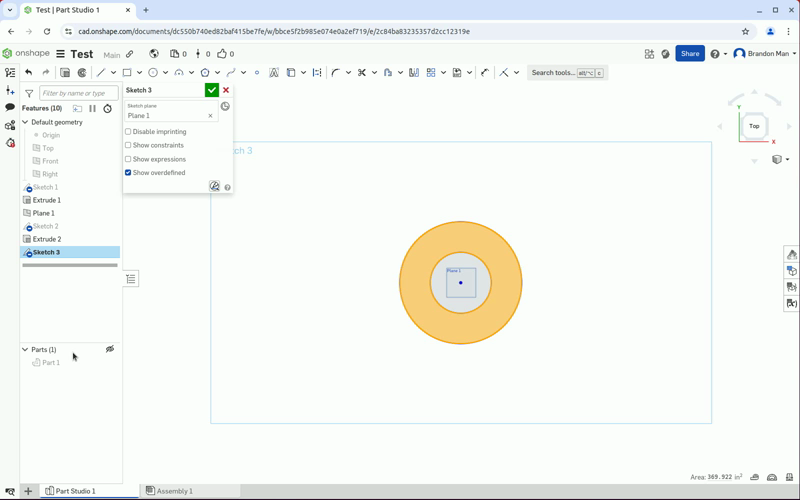
key(shift+e)
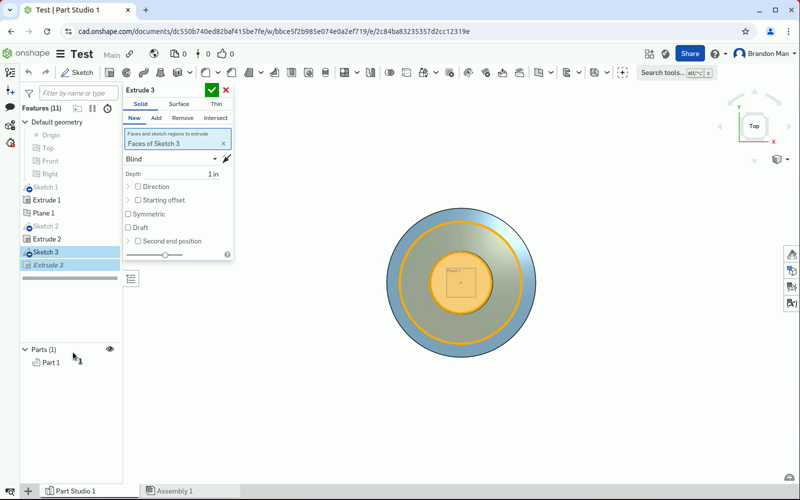
mouse_move(143, 106)
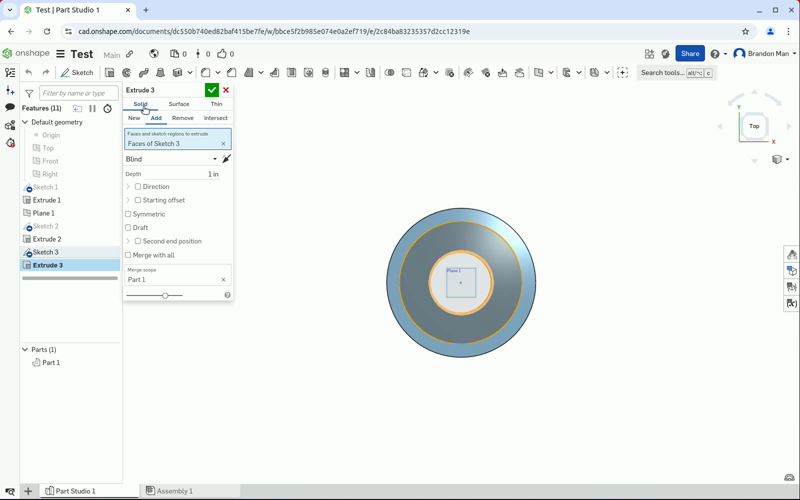
click(143, 106)
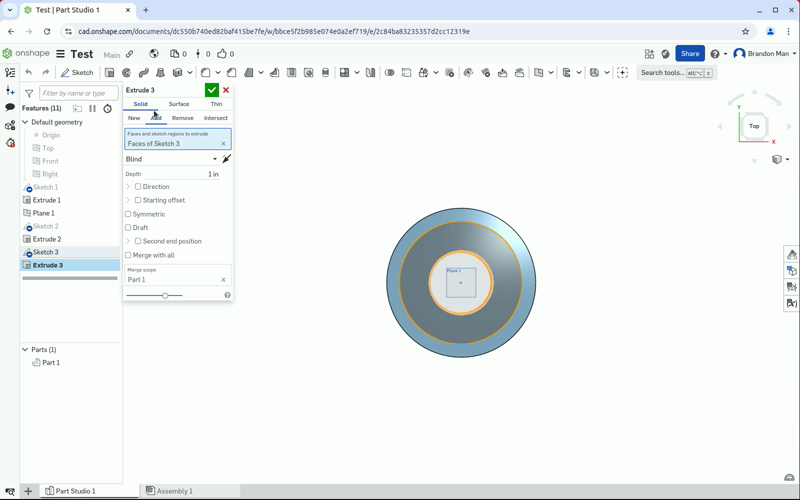
mouse_move(186, 120)
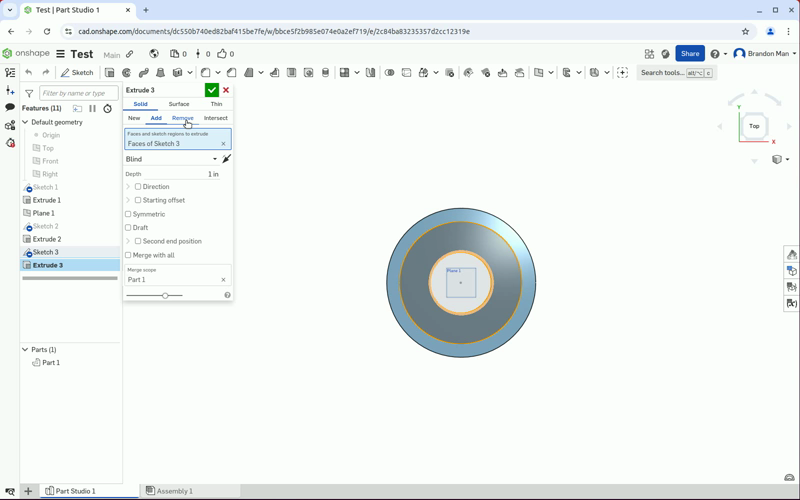
click(186, 120)
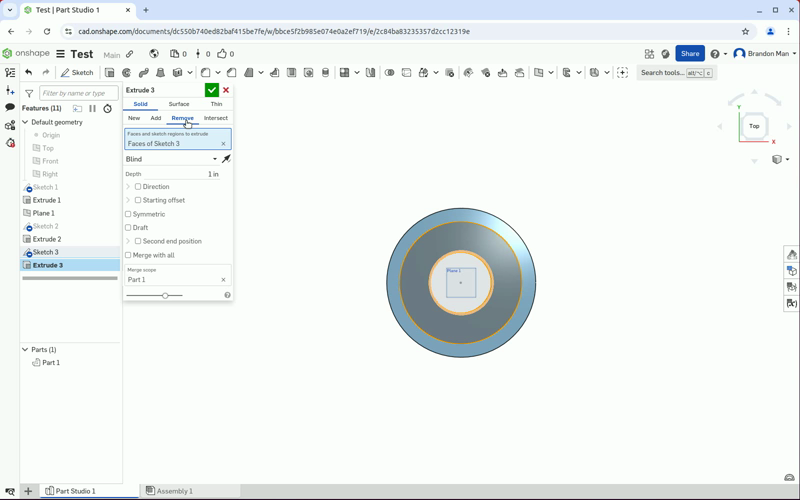
key(tab, 4)
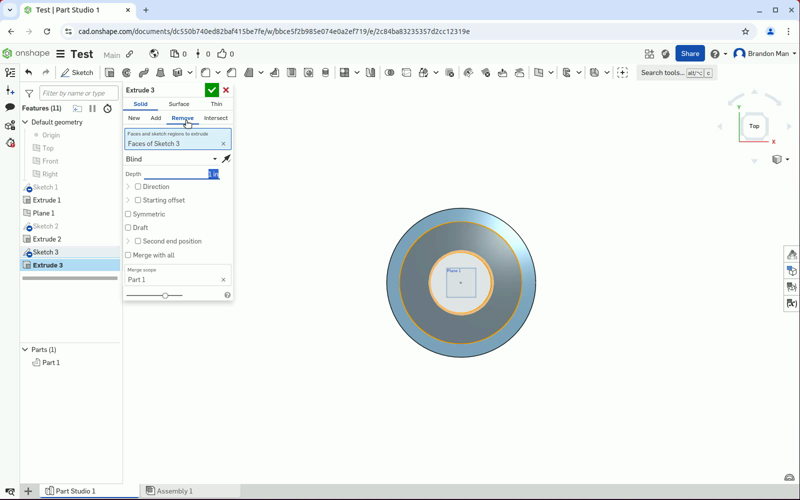
text(15.887)
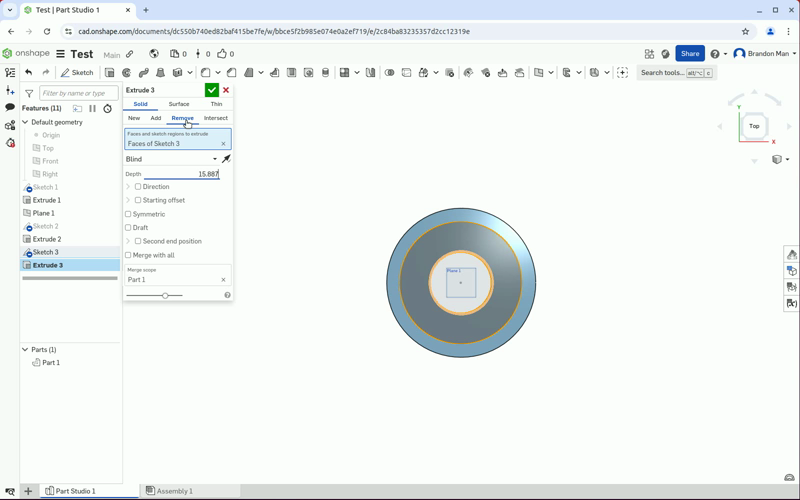
key(tab, 6)
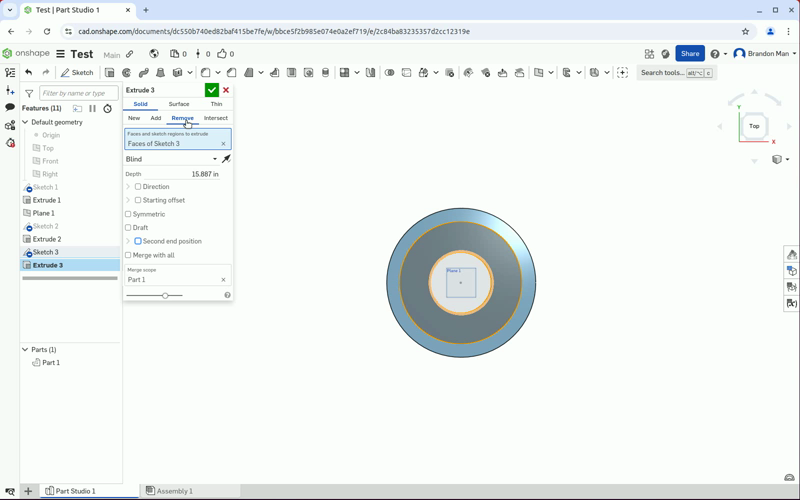
key(space)
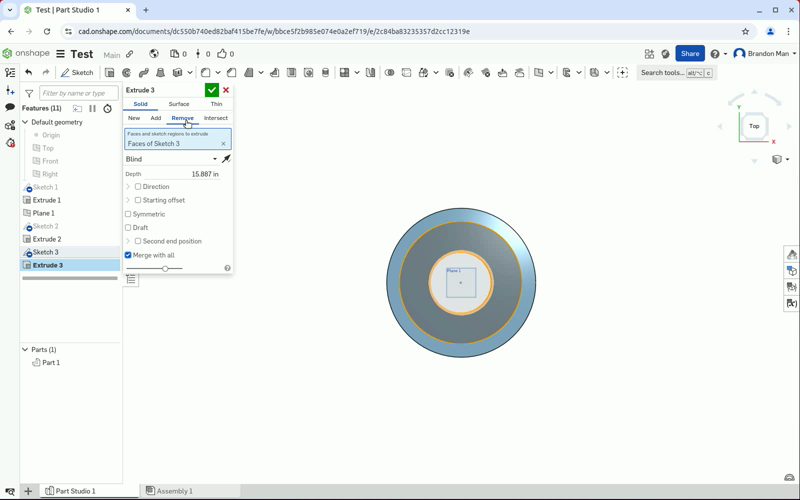
key(enter)
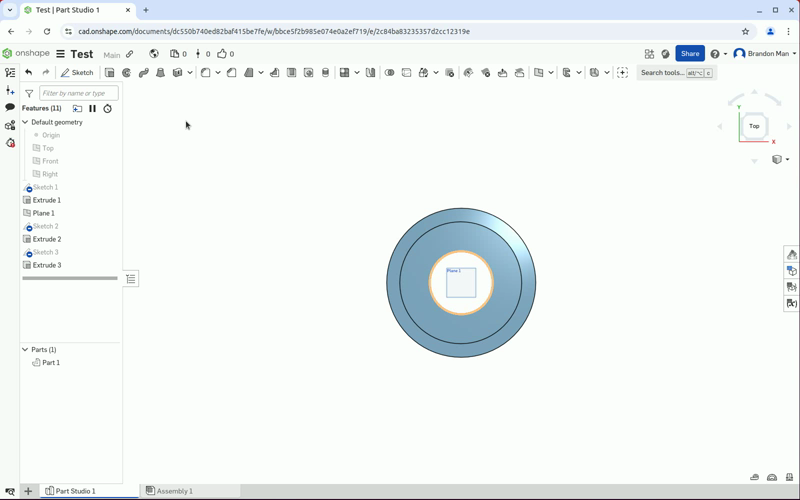
key(shift+h)
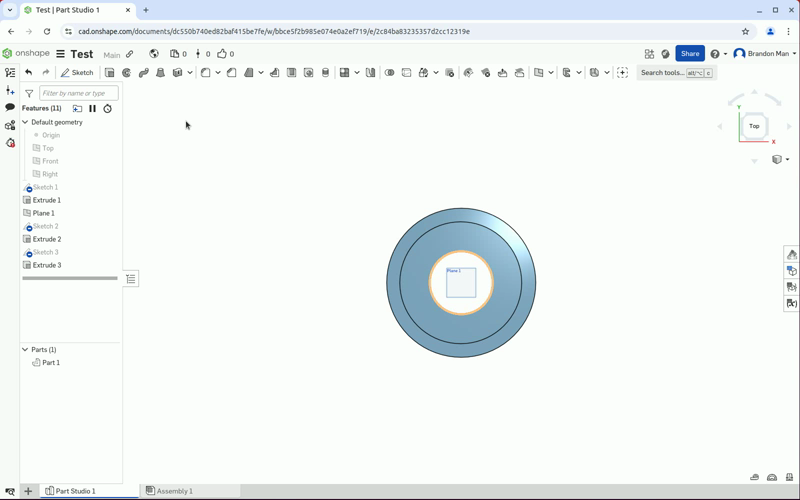
key(shift+h)
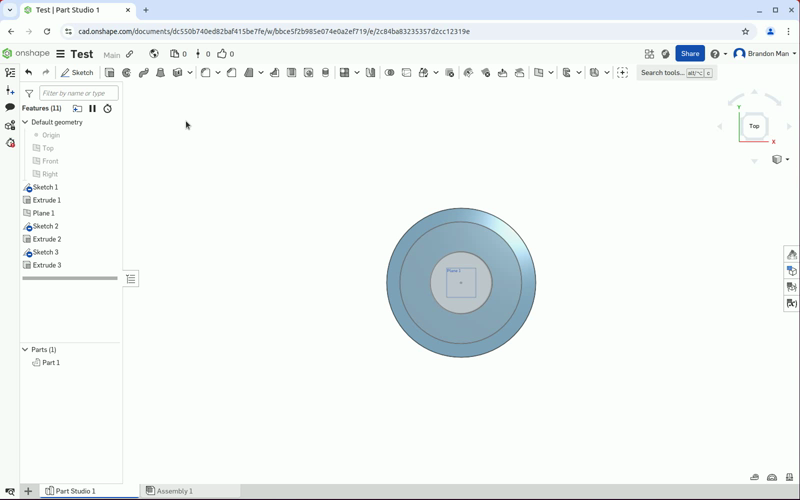
key(shift+7)
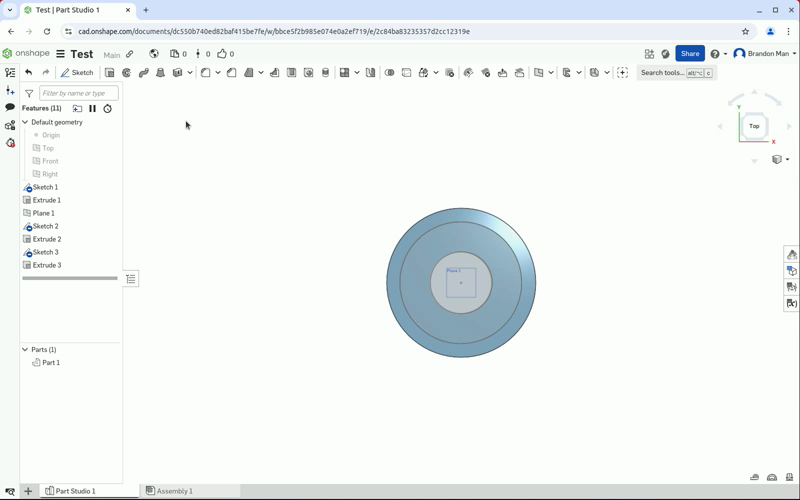
key(up, 3)
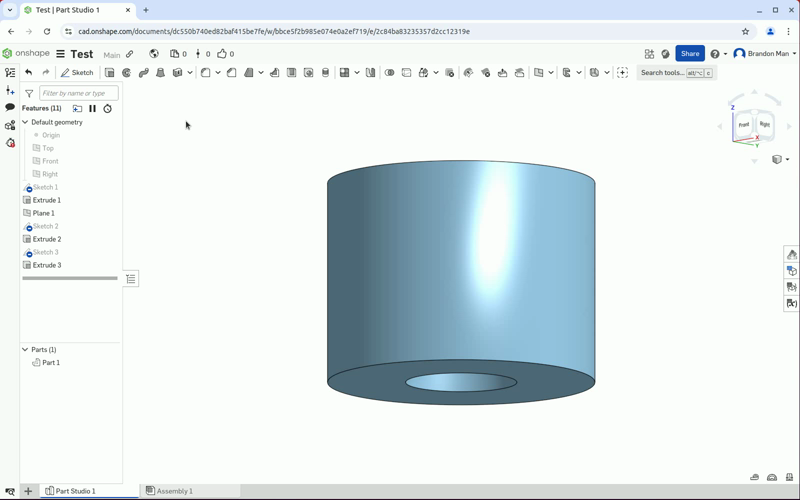
key(left, 3)
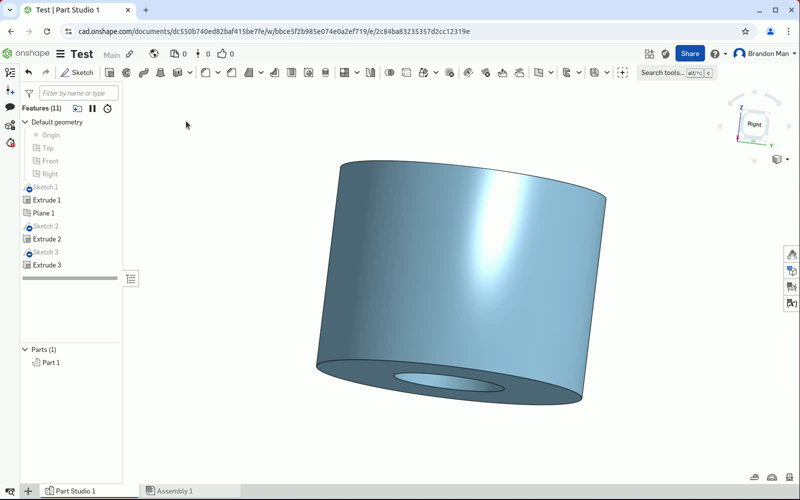
key(right, 3)
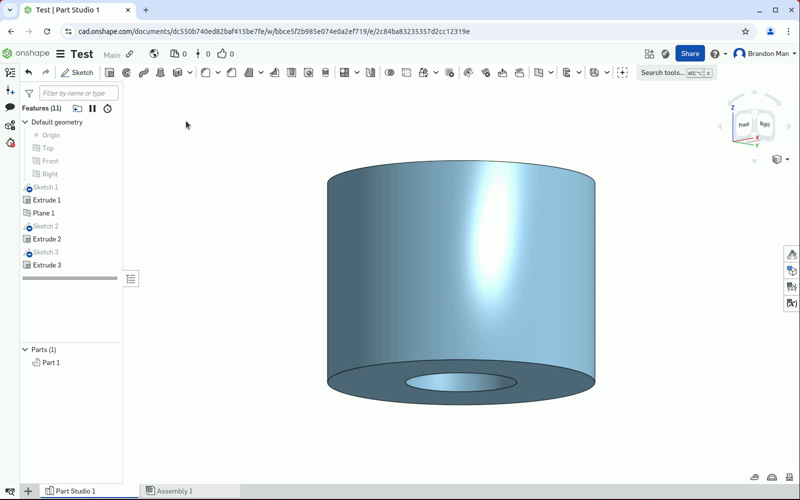
key(down, 3)
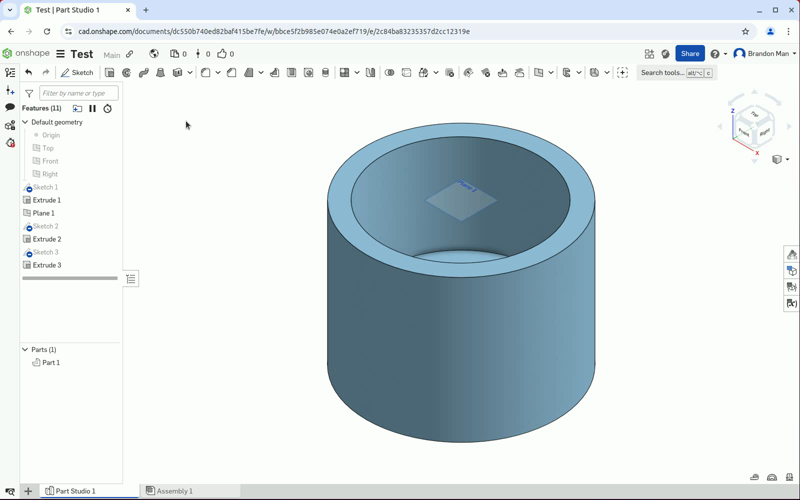
mouse_move(73, 189)
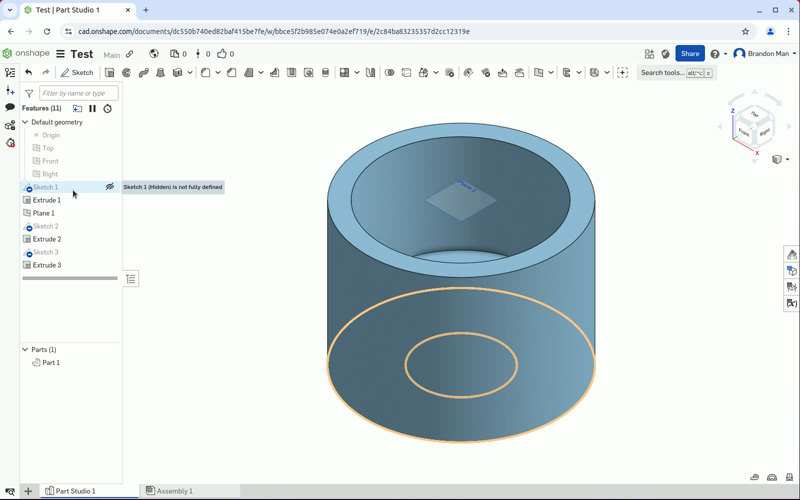
click(73, 189)